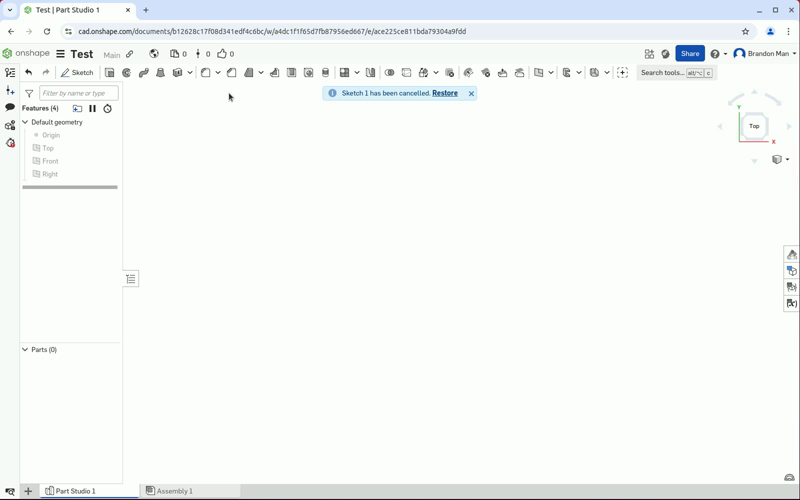
key(shift+h)
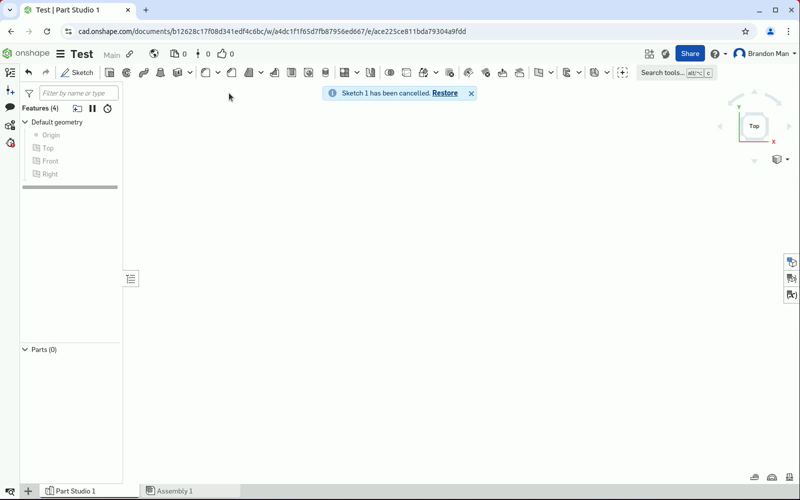
mouse_move(73, 352)
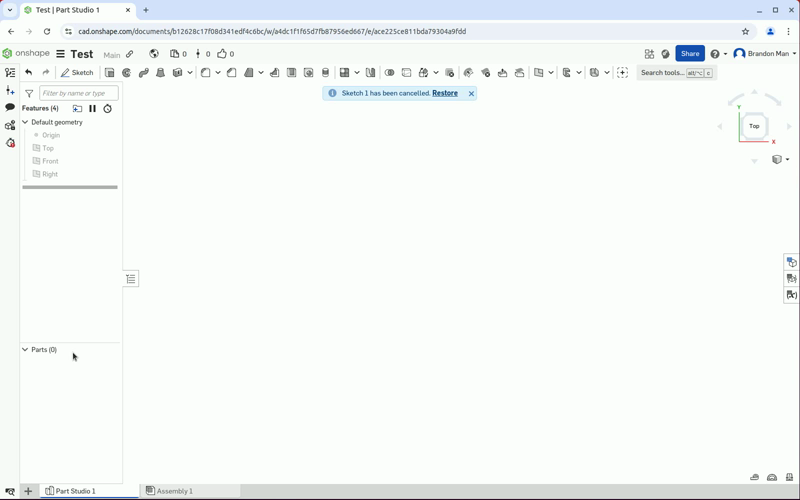
key(y)
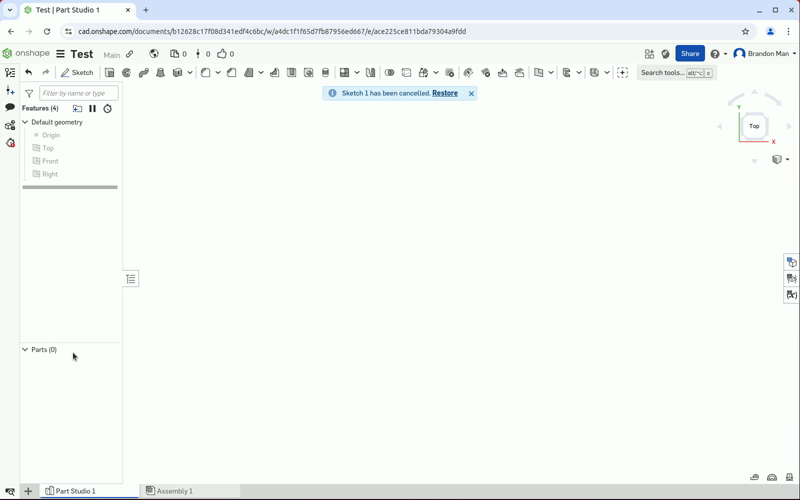
key(shift+p)
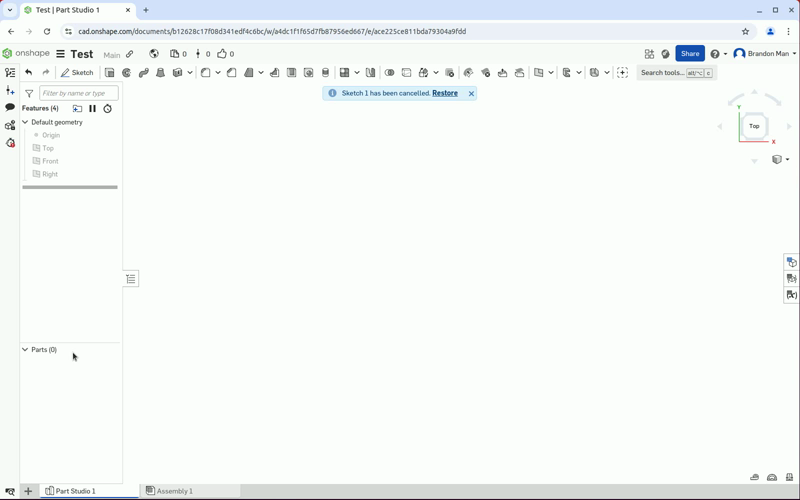
key(space)
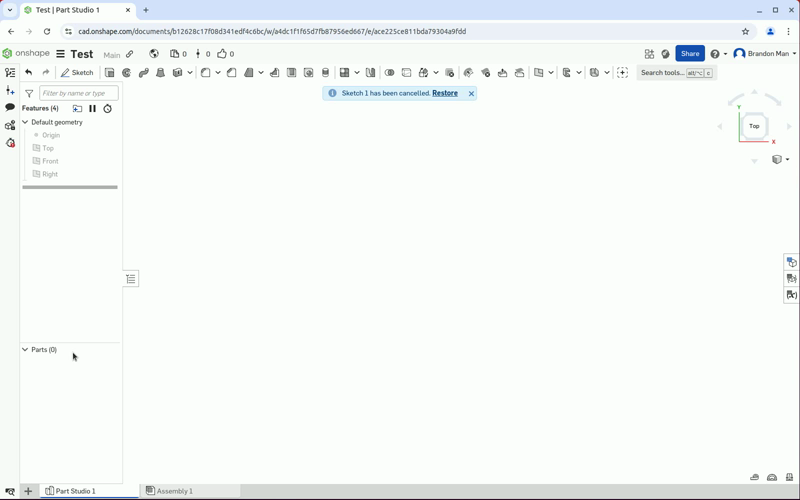
key_down(shift)
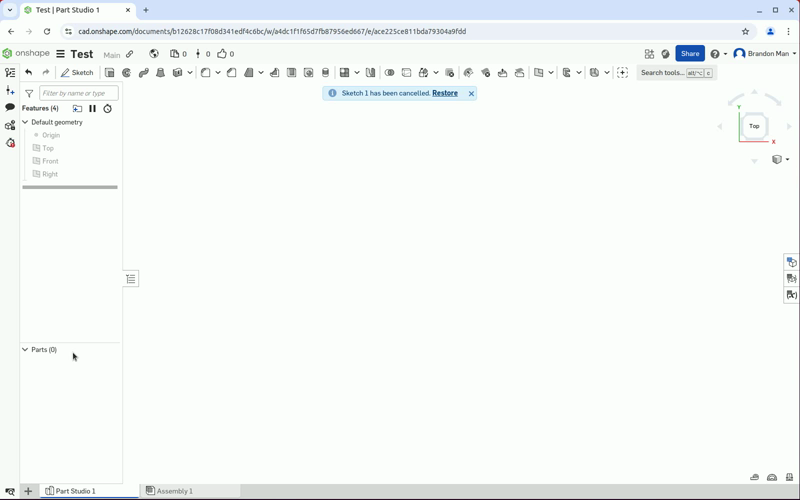
key(up)
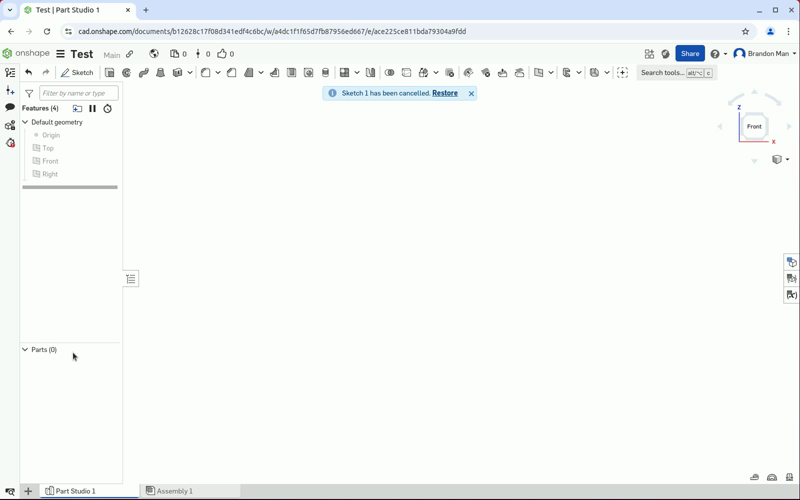
key_up(shift)
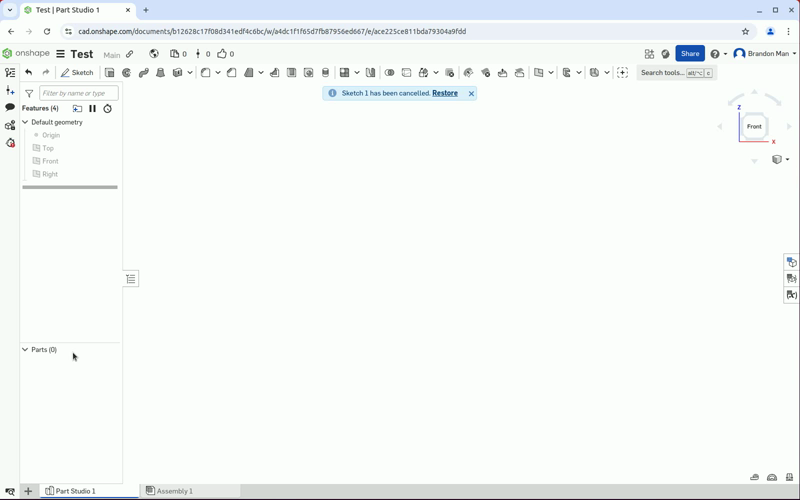
key(space)
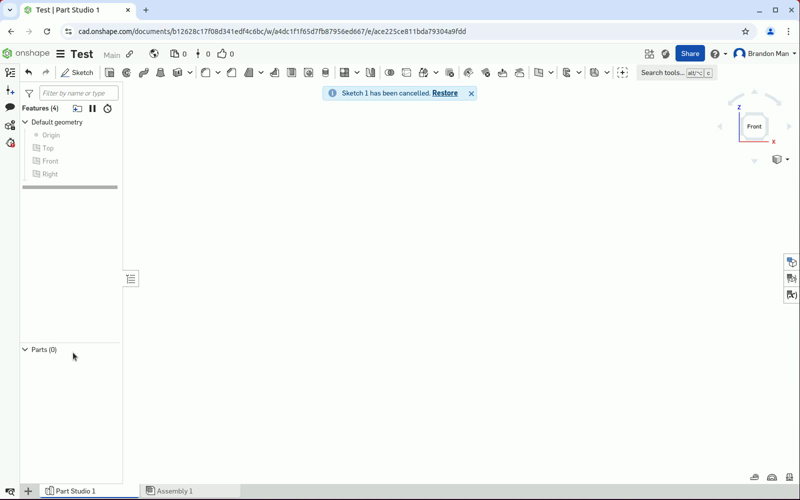
key_down(shift)
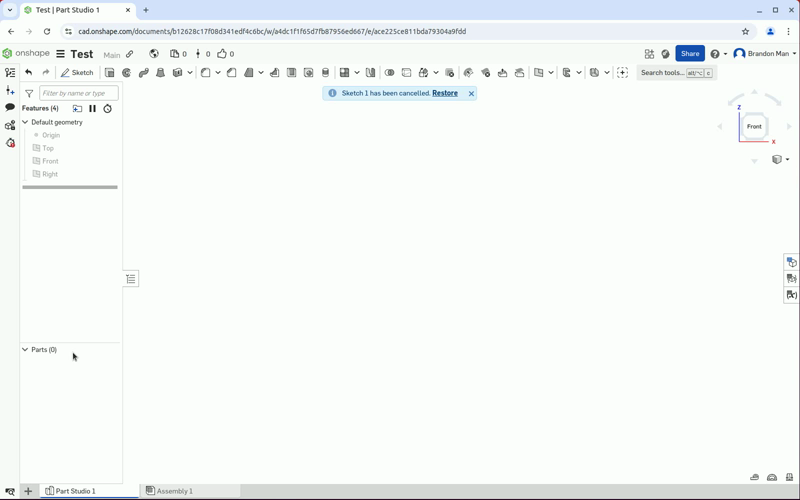
key(left)
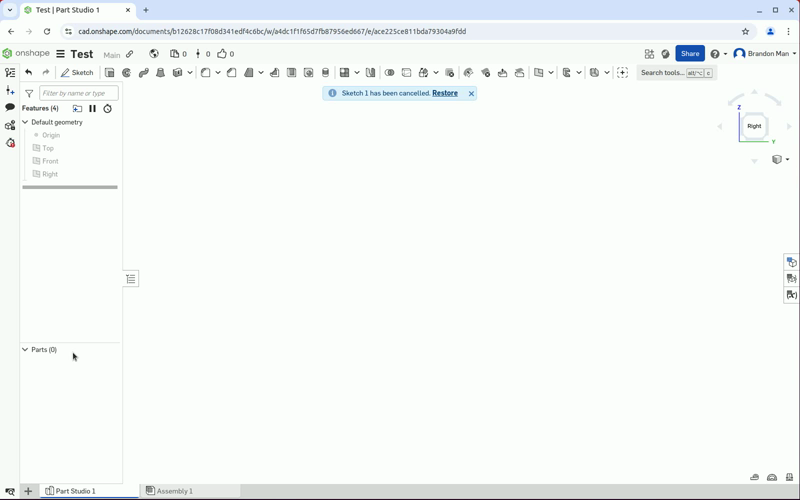
key_up(shift)
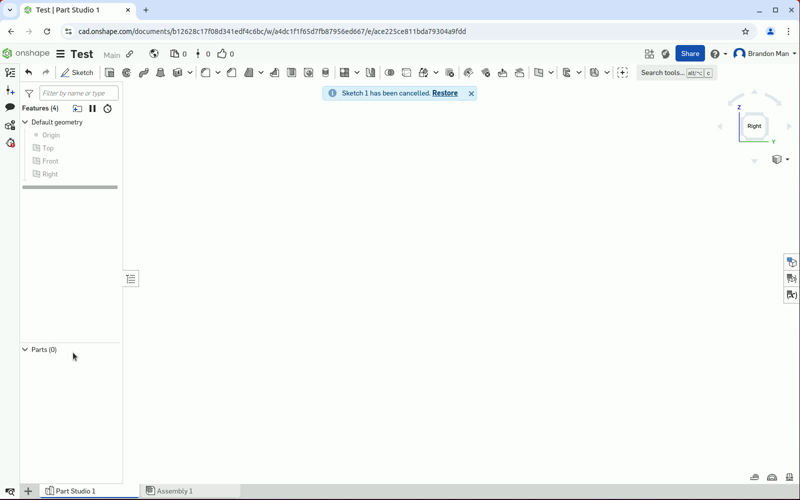
mouse_move(73, 352)
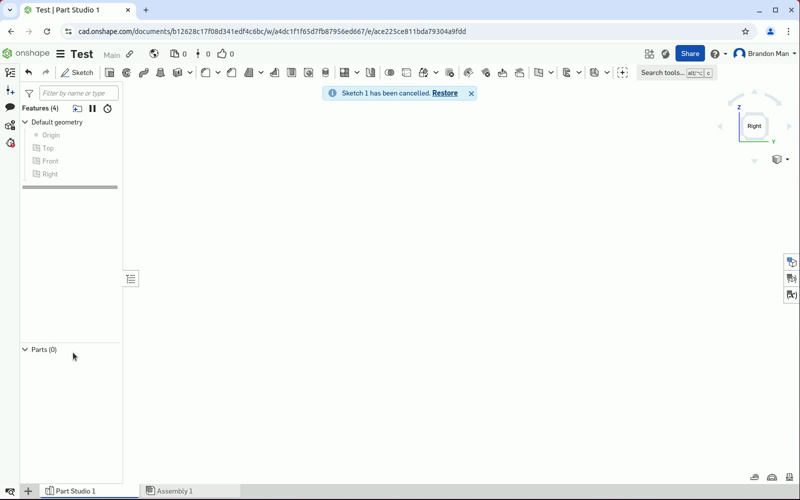
key(shift+y)
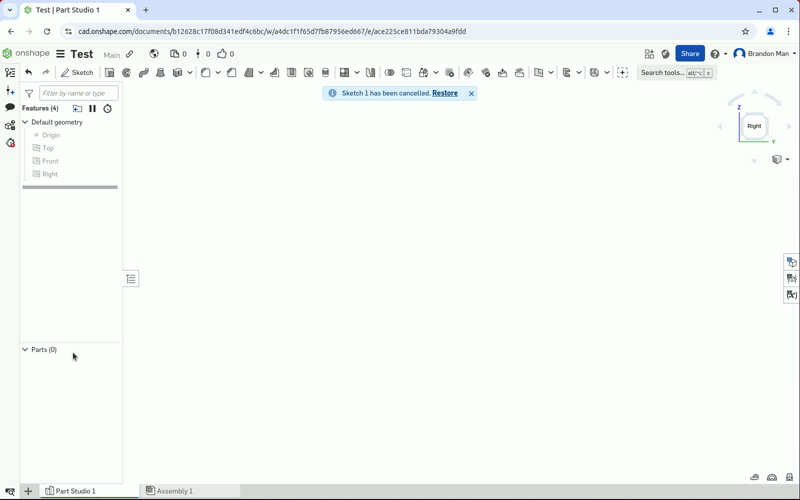
key(shift+s)
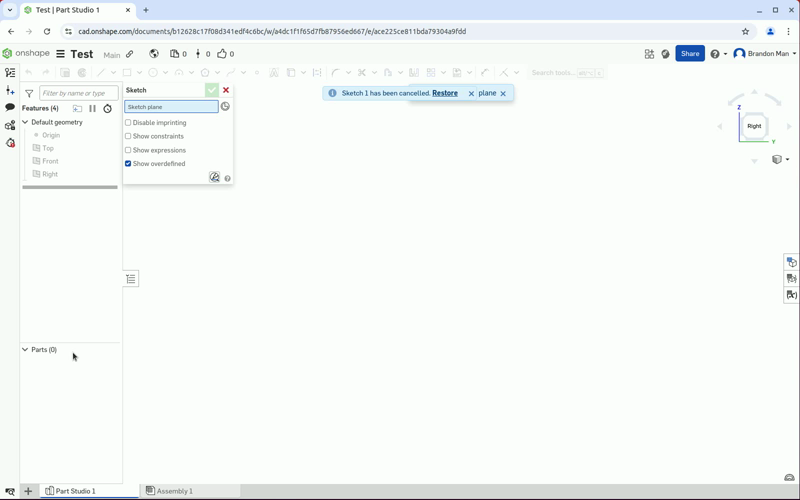
mouse_move(73, 176)
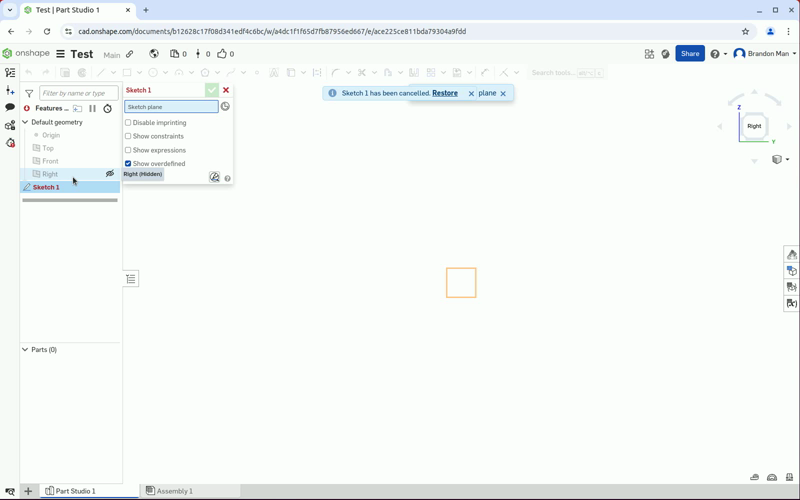
click(73, 176)
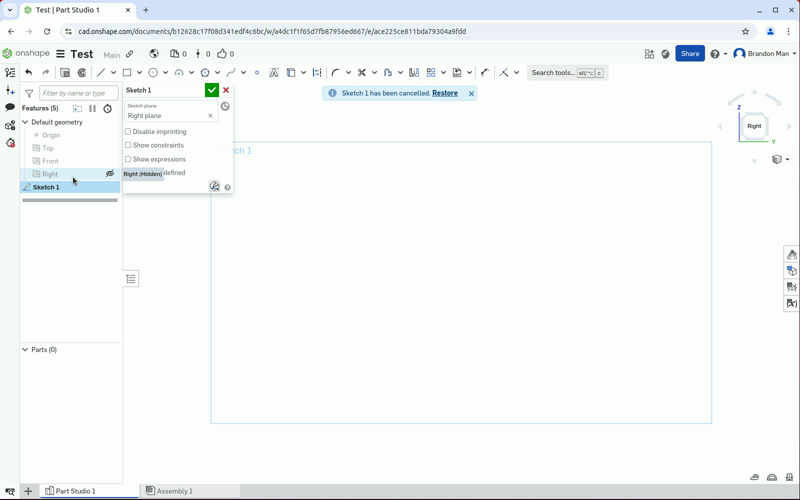
mouse_move(73, 352)
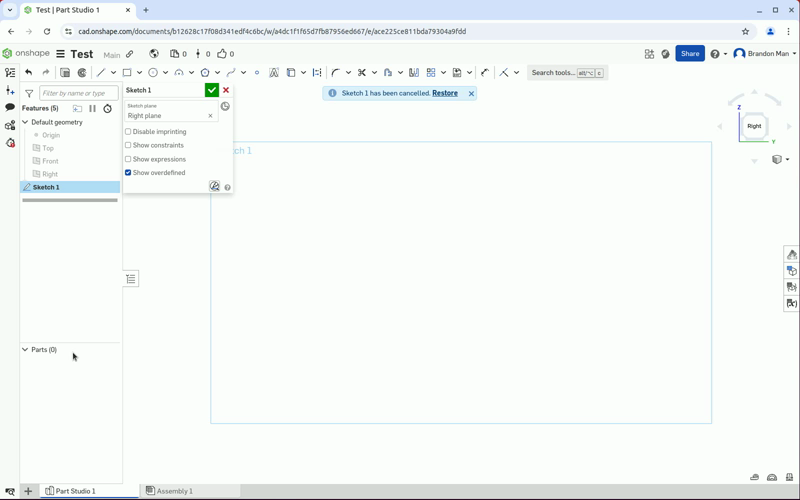
key(y)
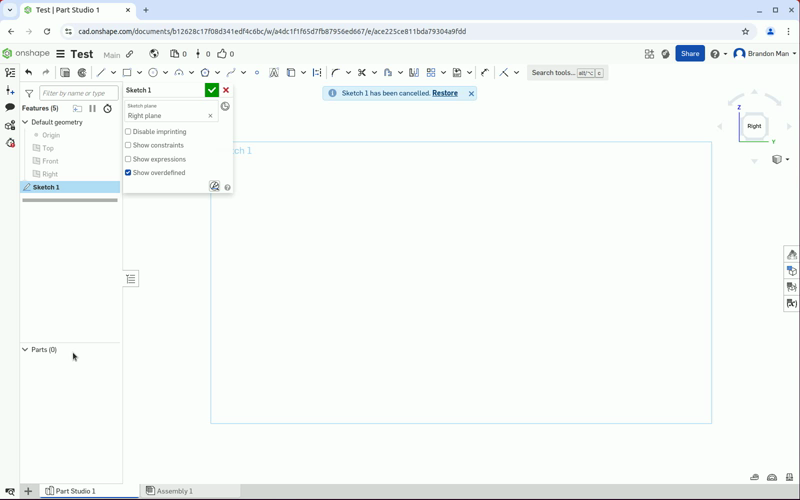
key(l)
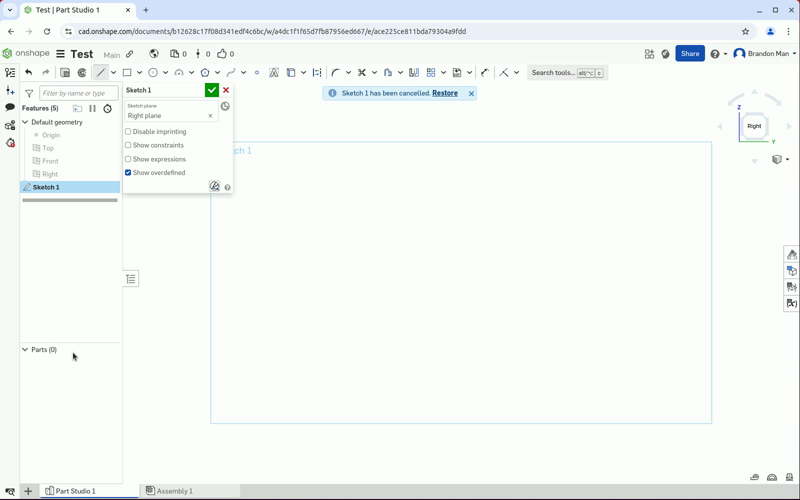
key_down(shift)
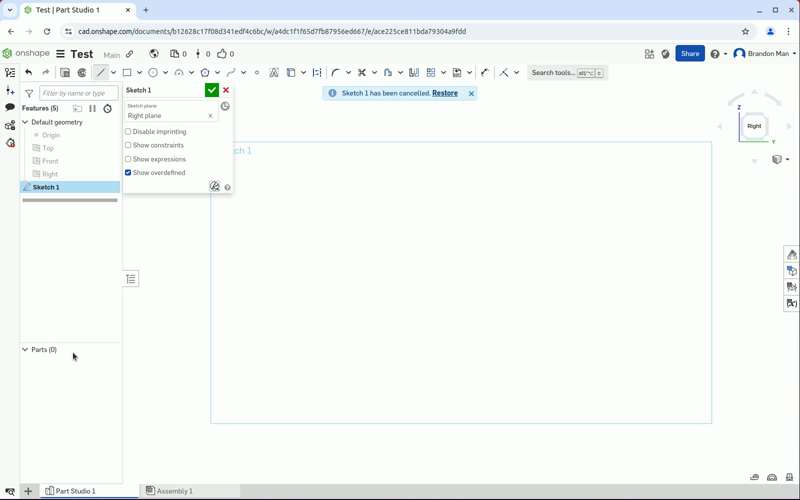
mouse_move(348, 365)
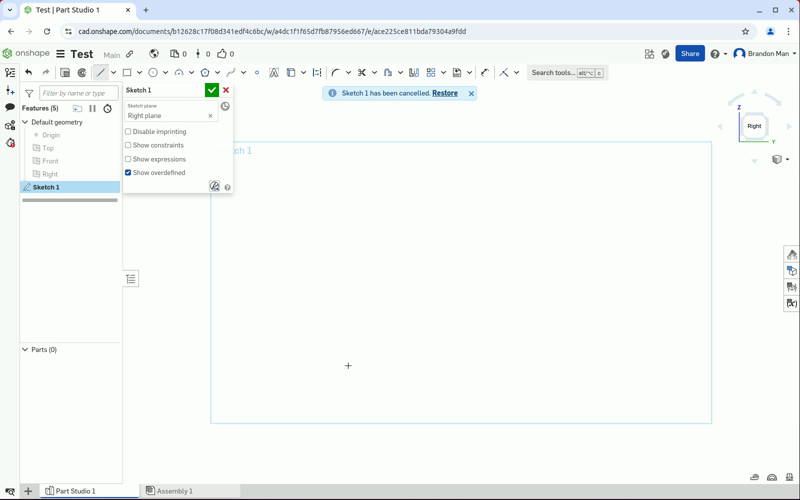
click(348, 365)
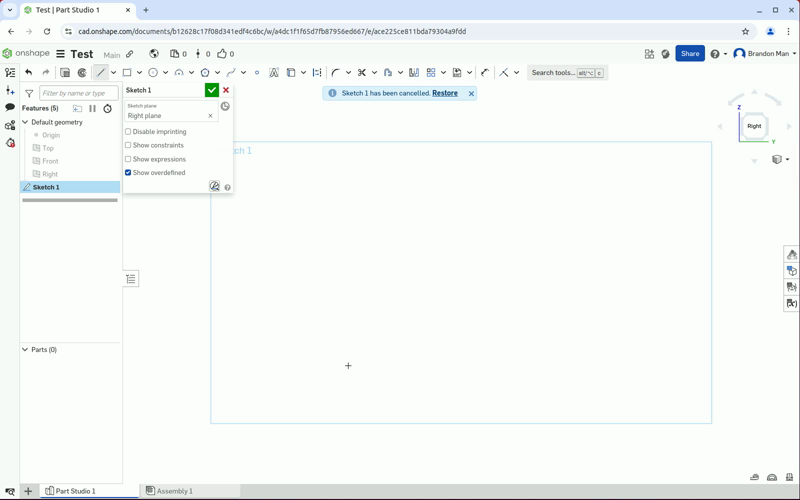
key_up(shift)
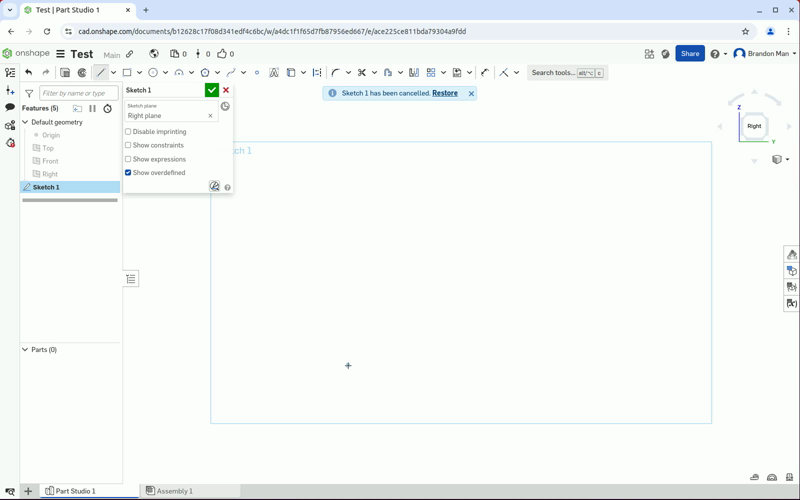
key_down(shift)
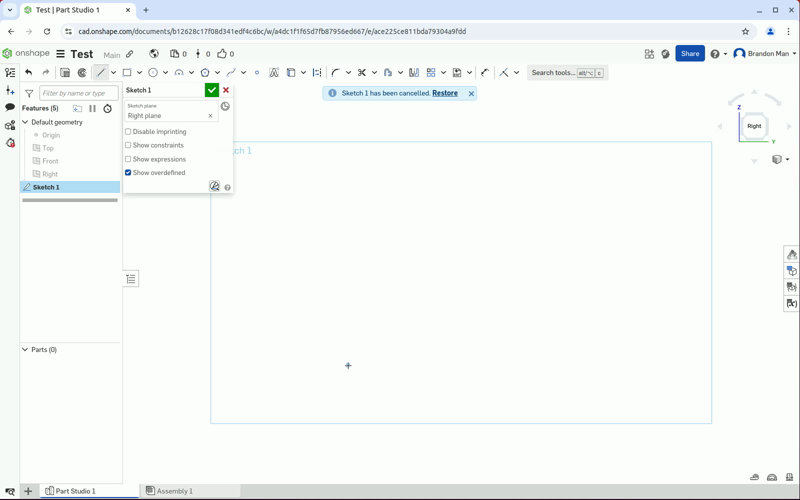
mouse_move(465, 365)
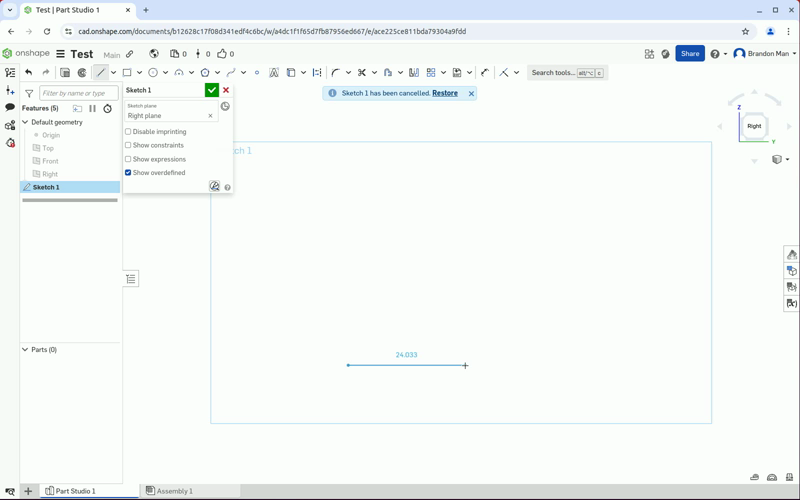
click(465, 365)
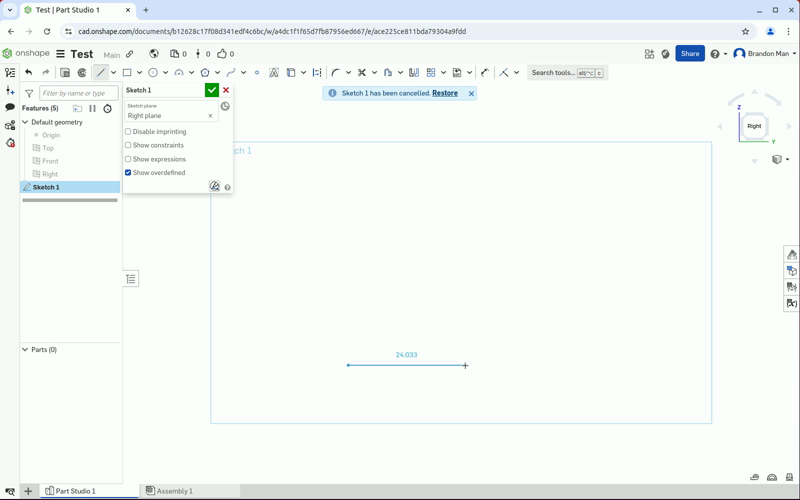
key_up(shift)
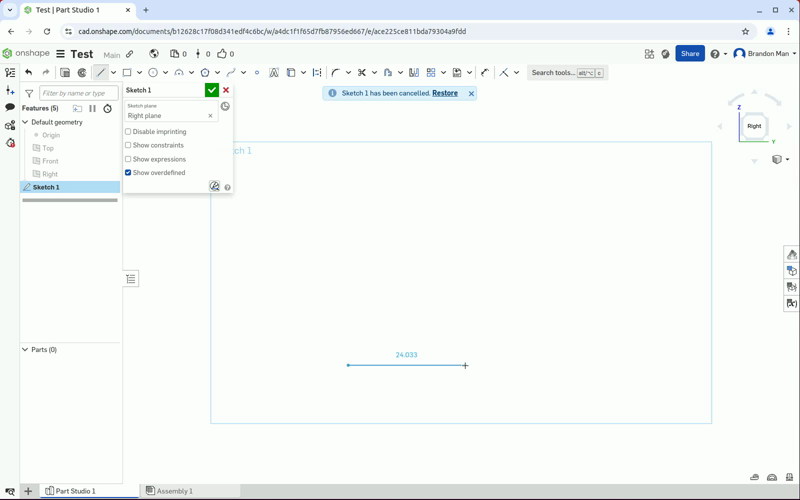
key_down(shift)
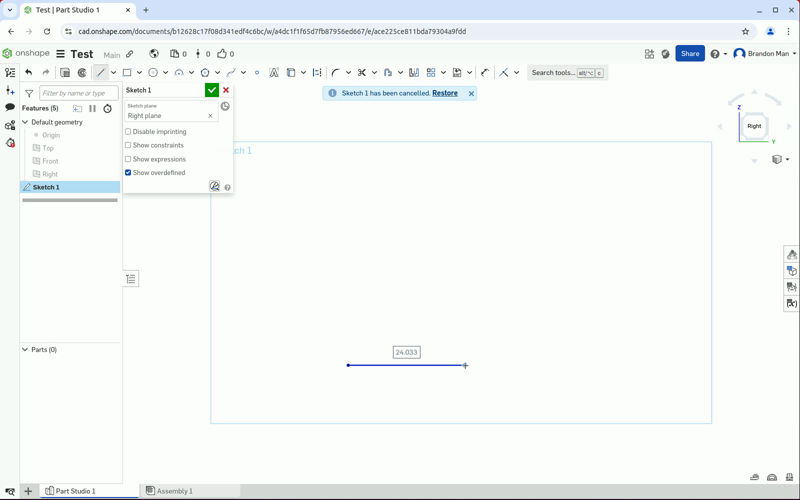
mouse_move(465, 247)
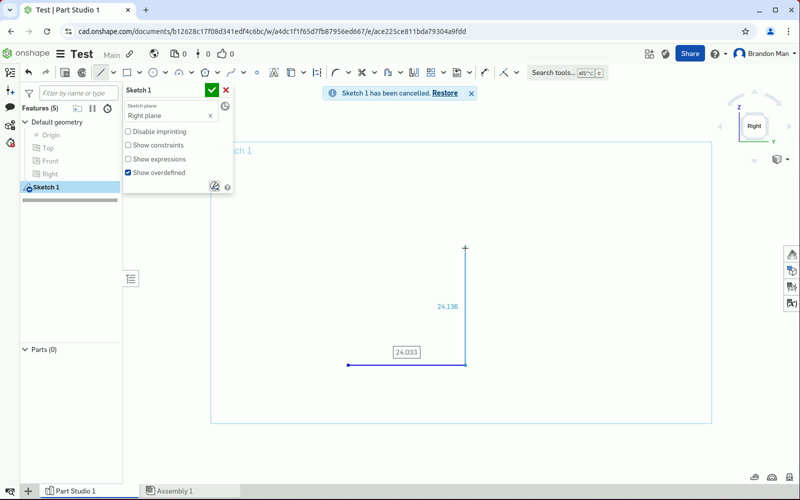
click(465, 247)
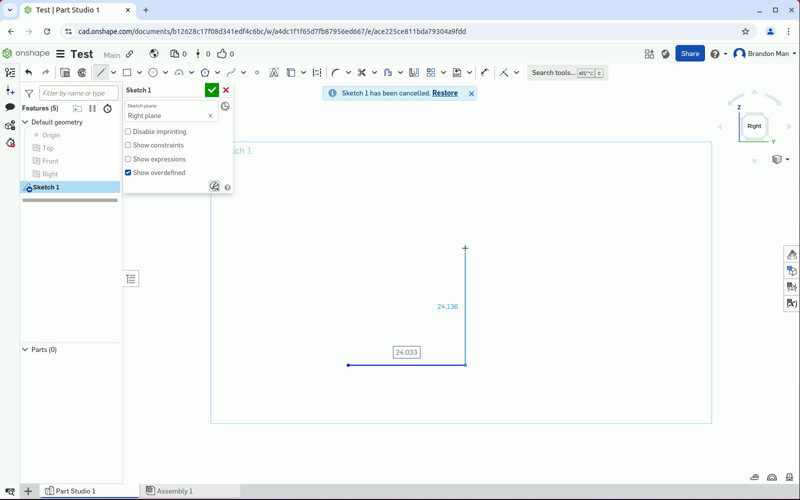
key_up(shift)
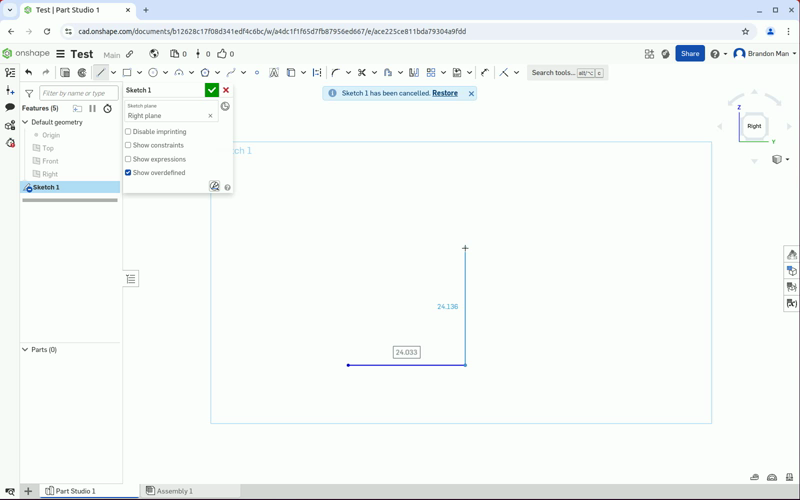
key_down(shift)
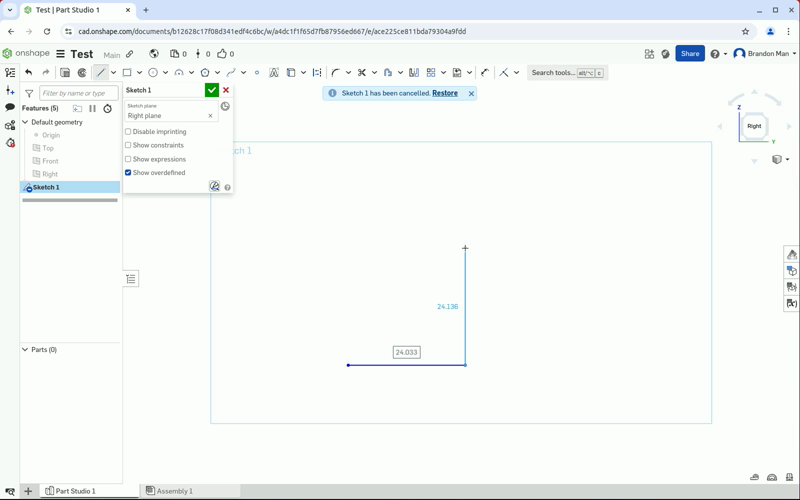
mouse_move(348, 247)
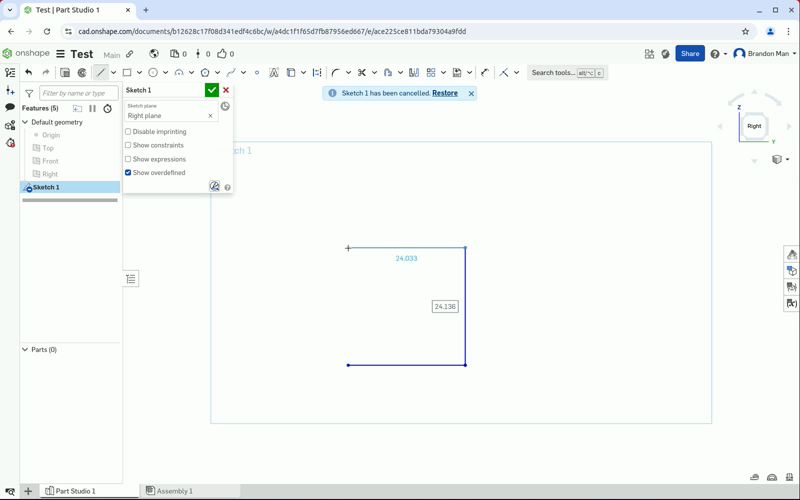
click(348, 247)
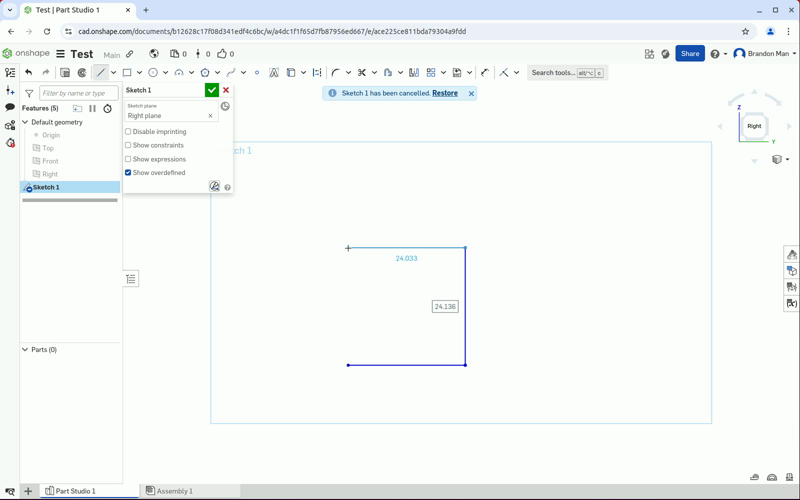
key_up(shift)
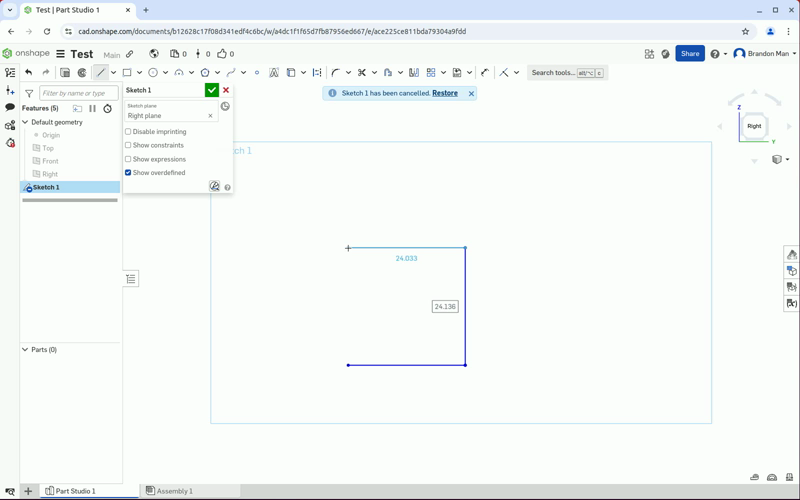
key_down(shift)
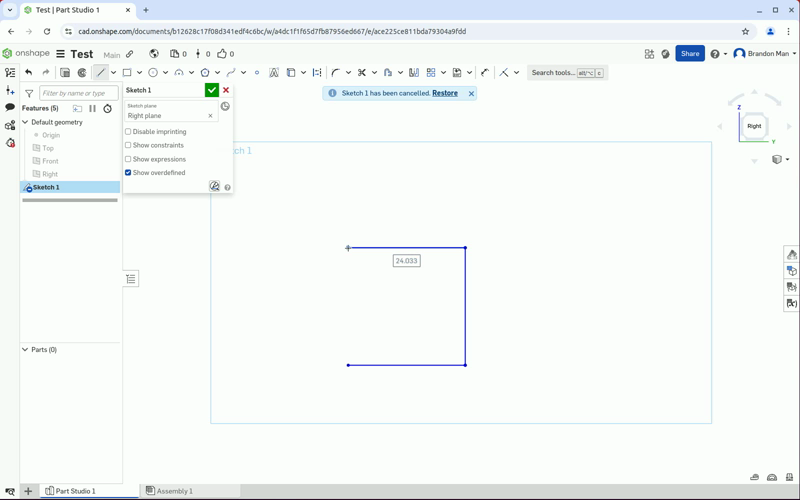
mouse_move(348, 365)
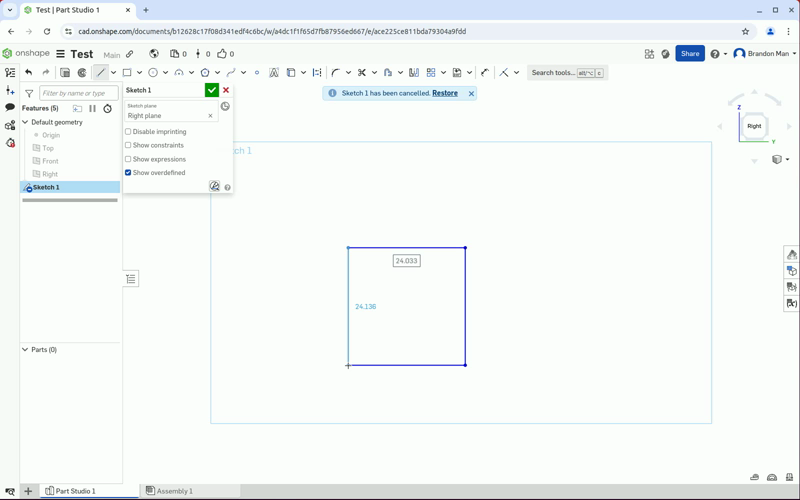
key_up(shift)
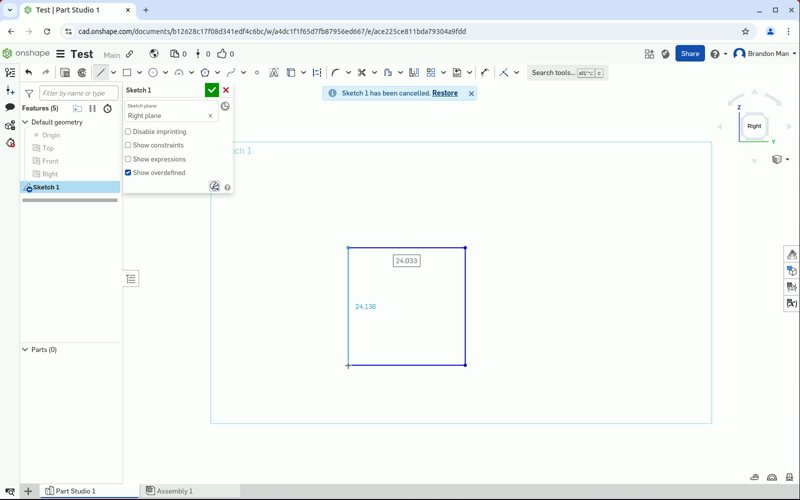
click(348, 365)
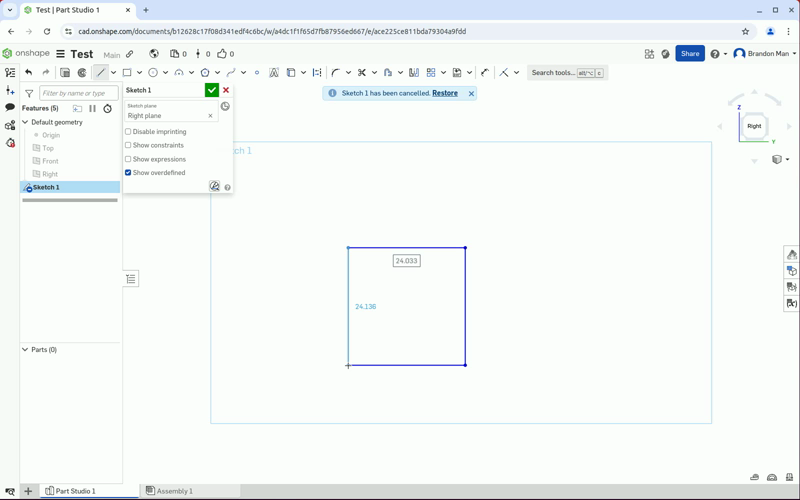
key(esc)
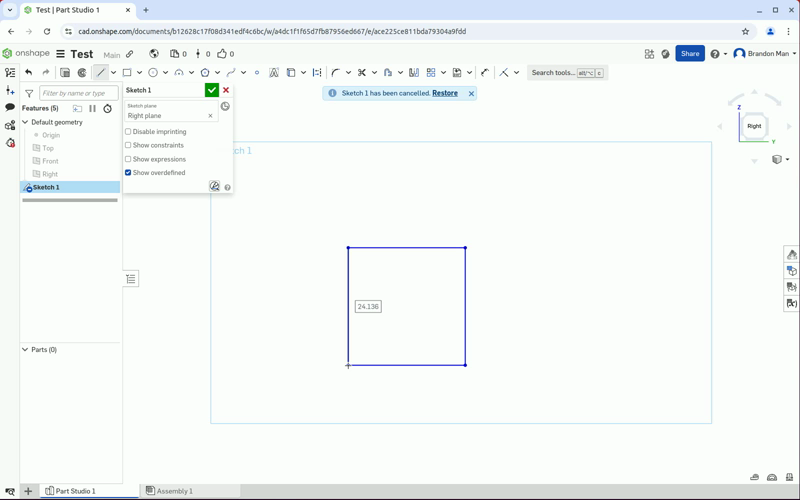
mouse_move(410, 271)
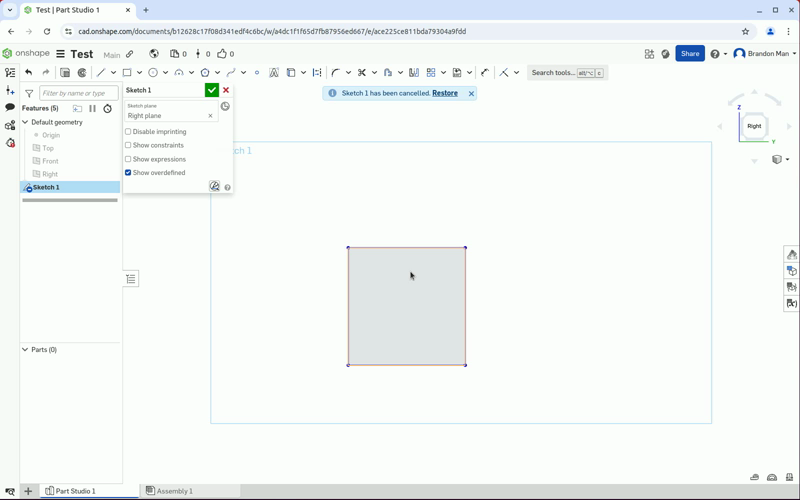
click(410, 271)
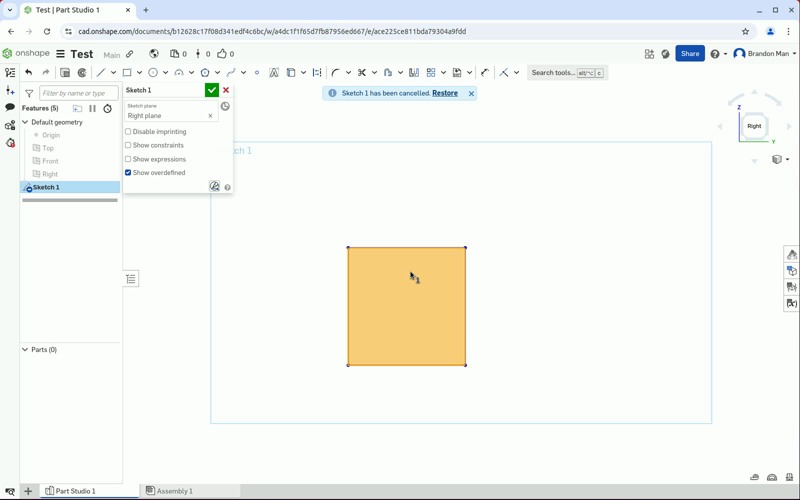
mouse_move(73, 352)
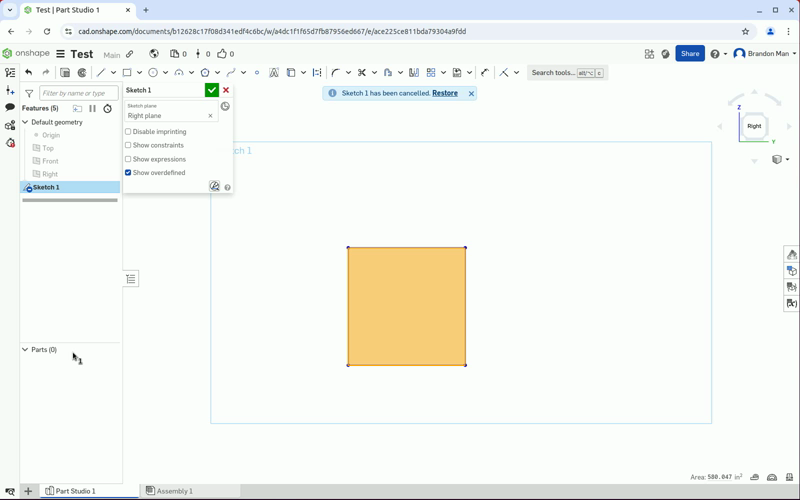
key(shift+y)
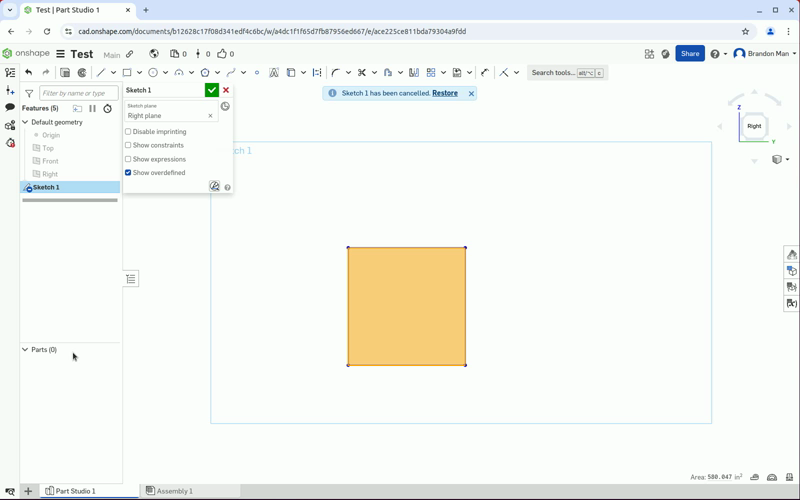
key(shift+e)
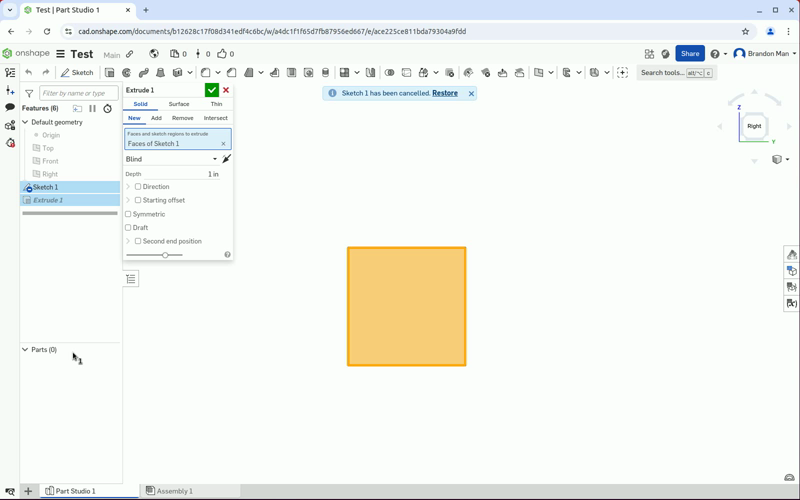
mouse_move(143, 106)
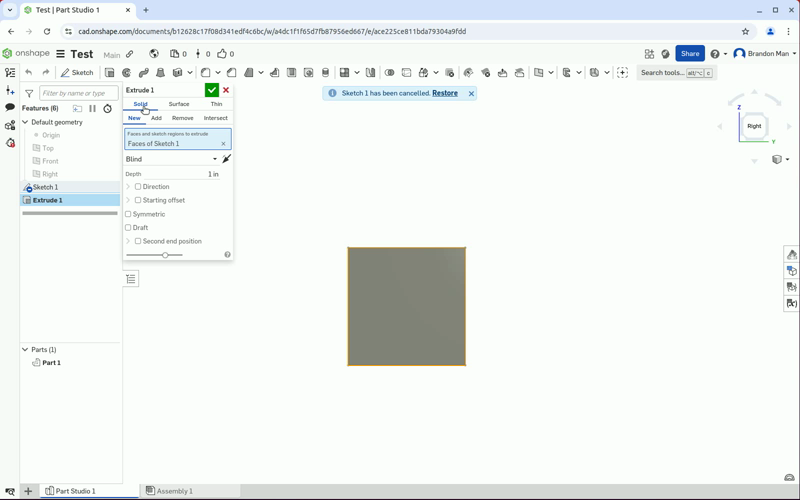
click(143, 106)
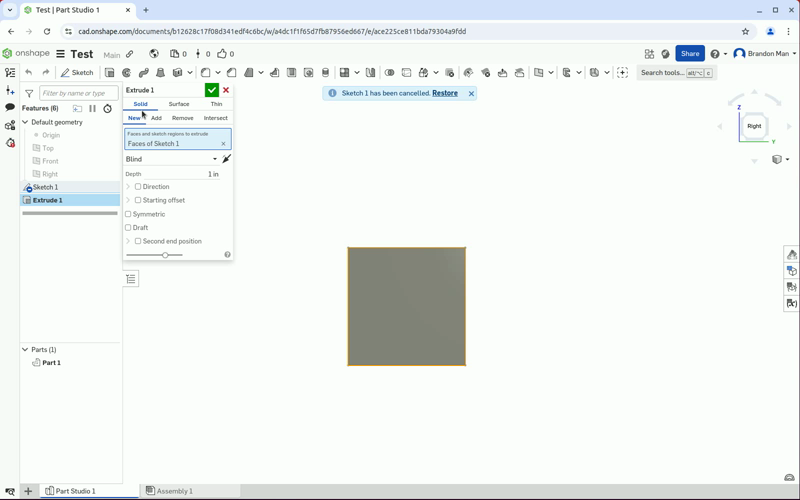
mouse_move(137, 120)
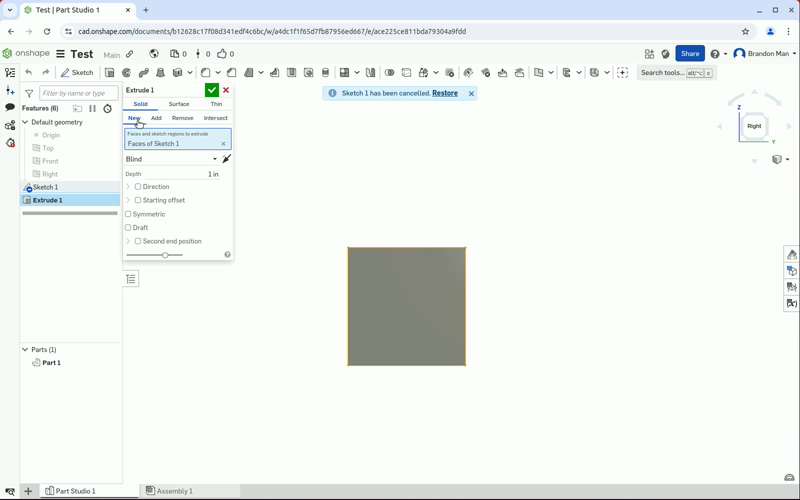
click(137, 120)
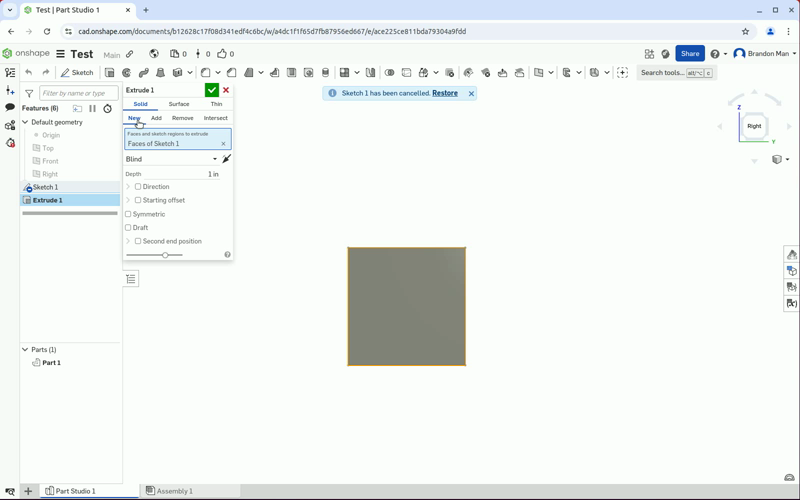
key(tab, 4)
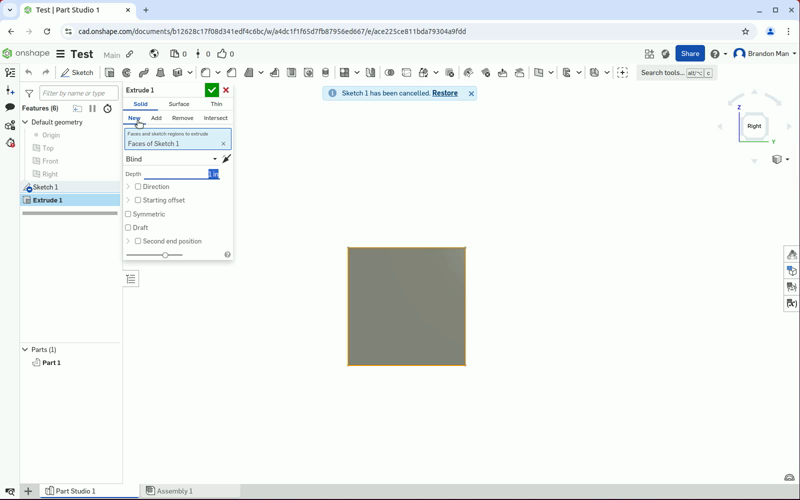
text(12.036)
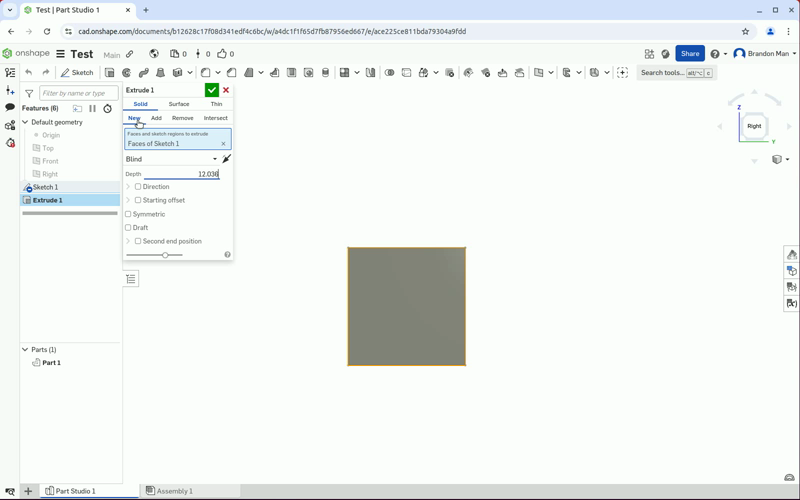
key(enter)
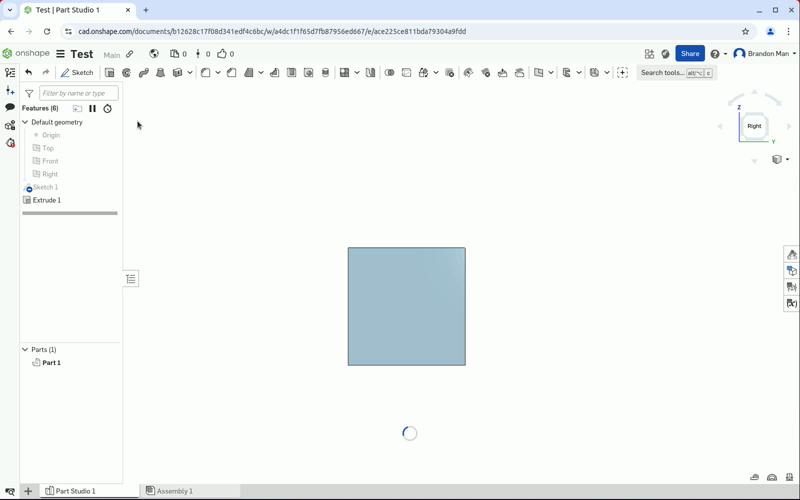
key(shift+h)
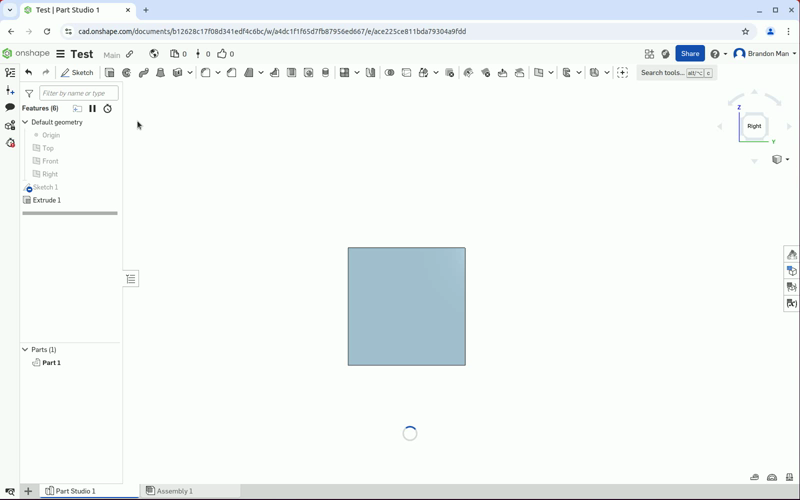
key(shift+h)
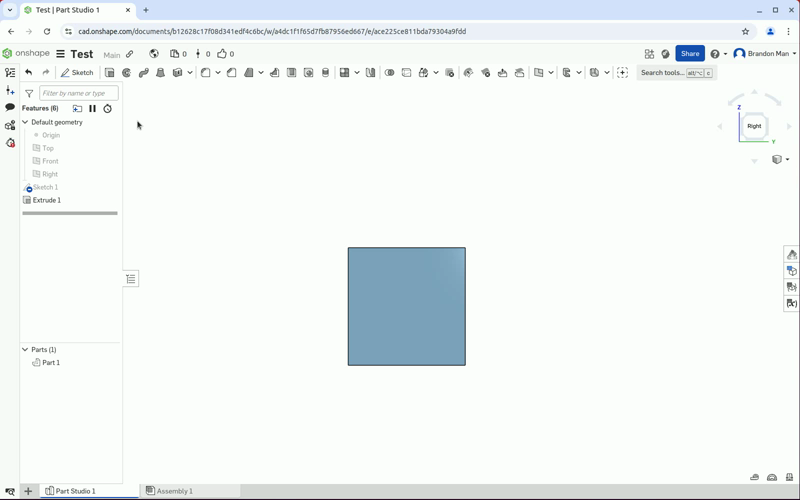
mouse_move(73, 189)
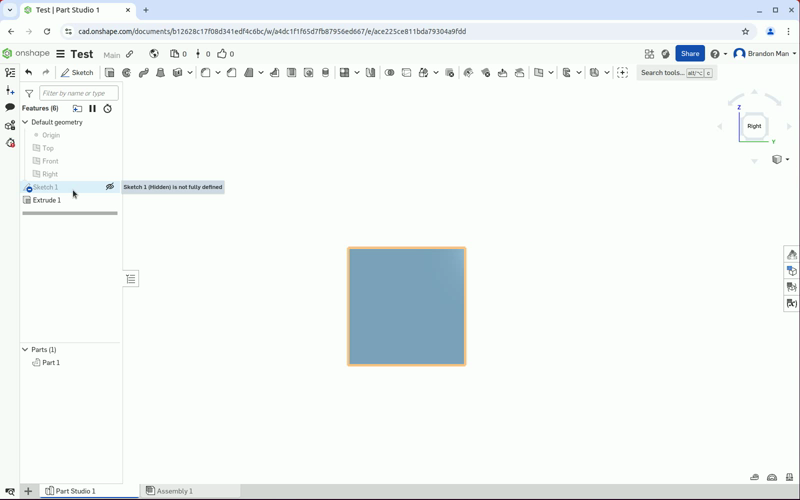
click(73, 189)
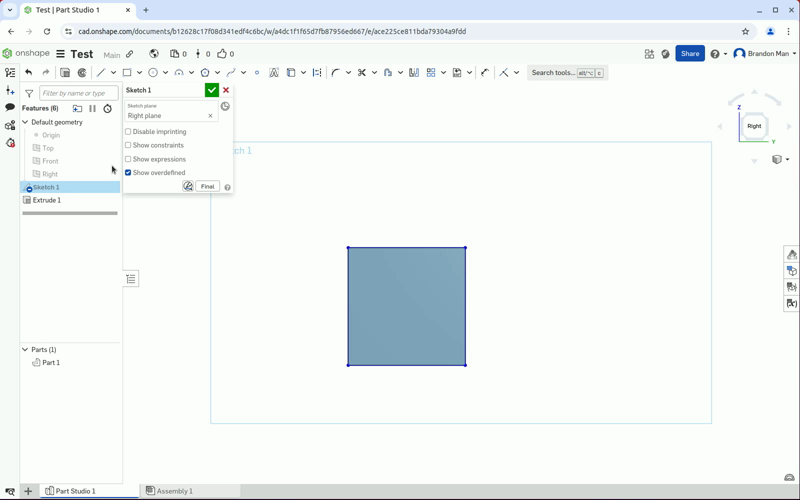
mouse_move(229, 92)
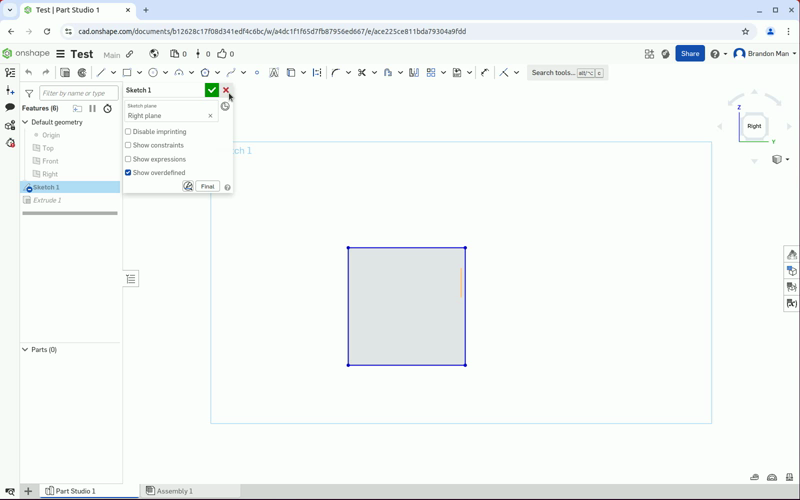
click(229, 92)
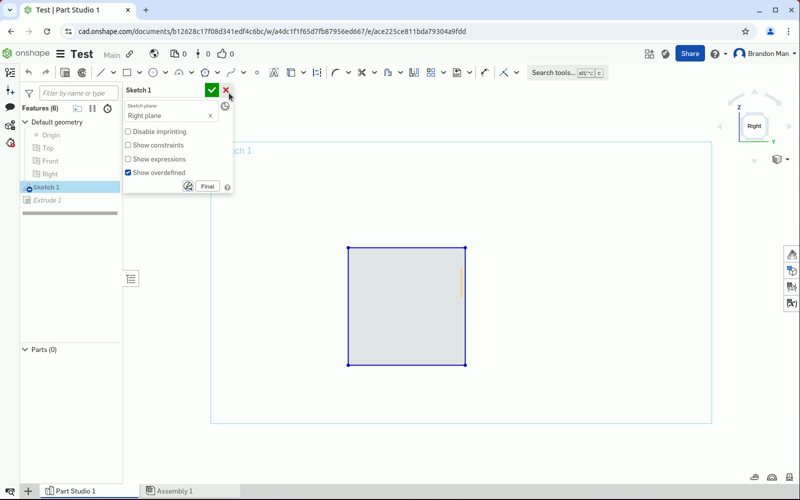
key(shift+s)
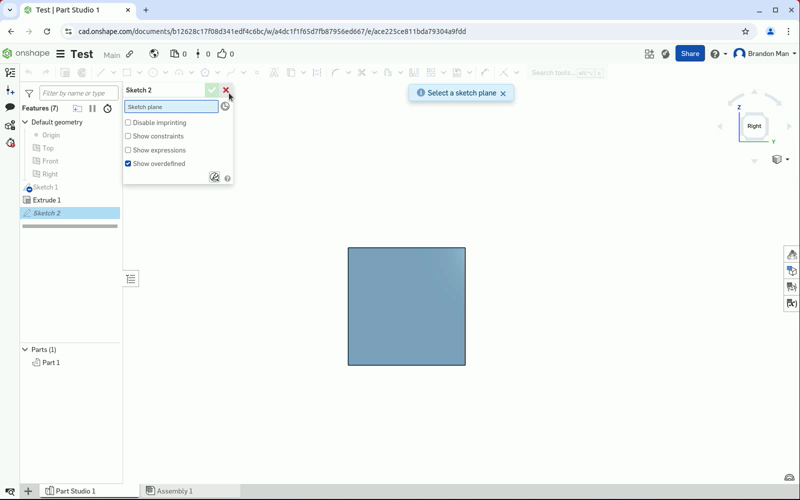
mouse_move(73, 176)
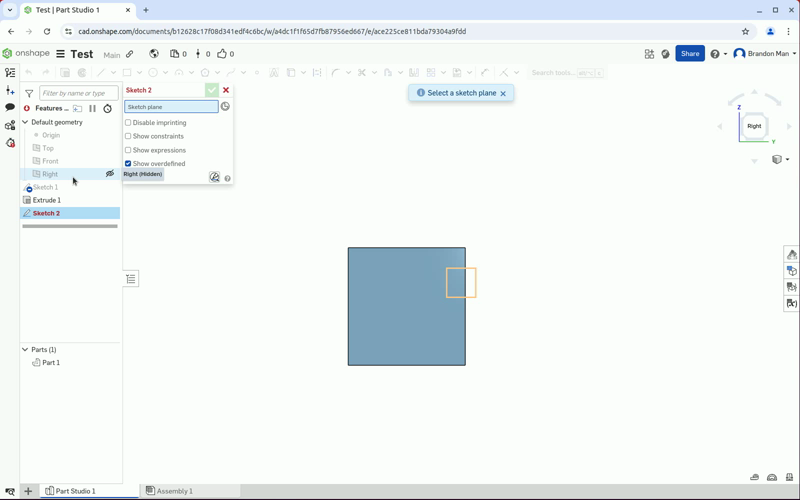
click(73, 176)
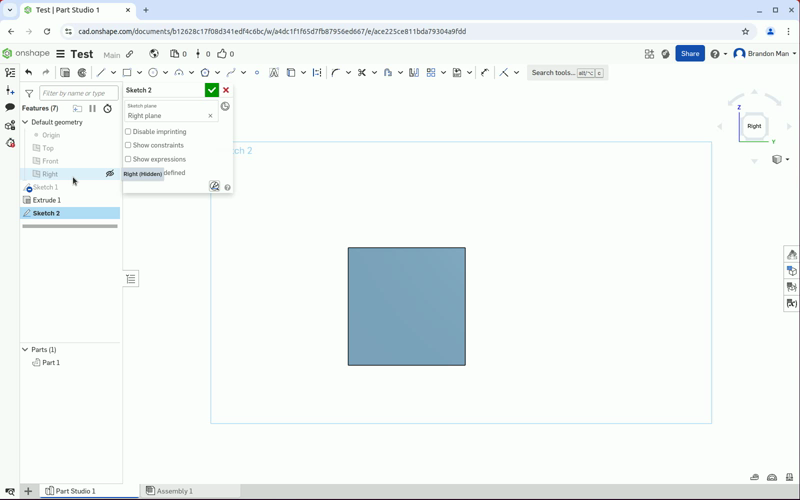
mouse_move(73, 352)
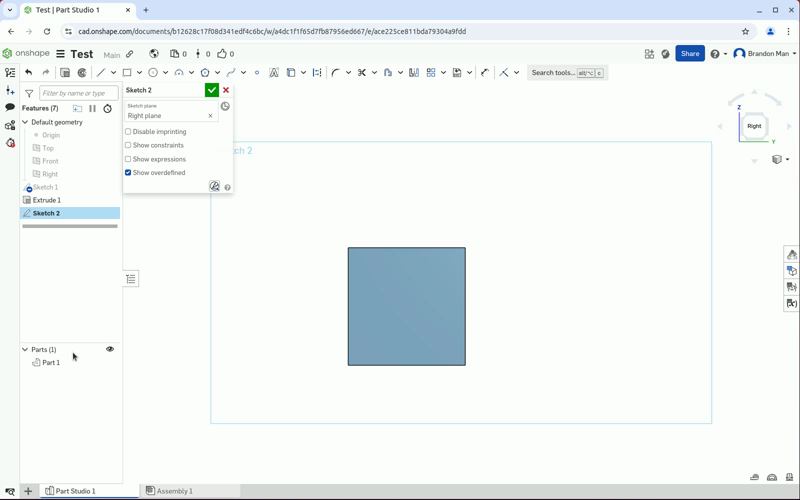
key(y)
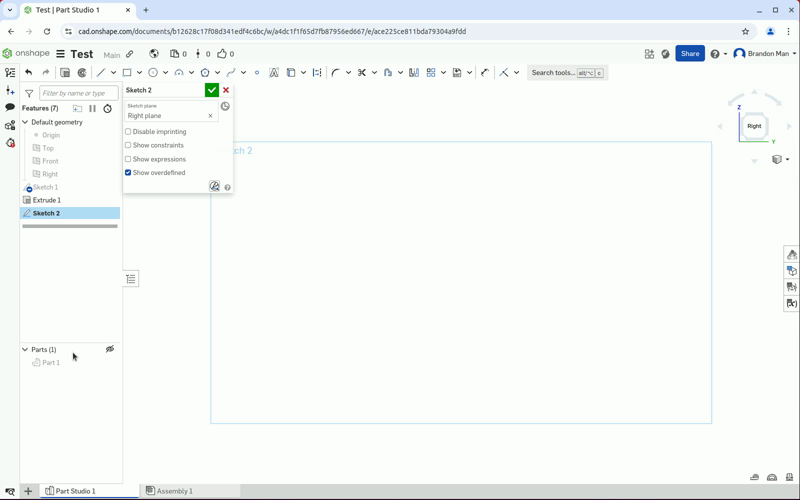
key(l)
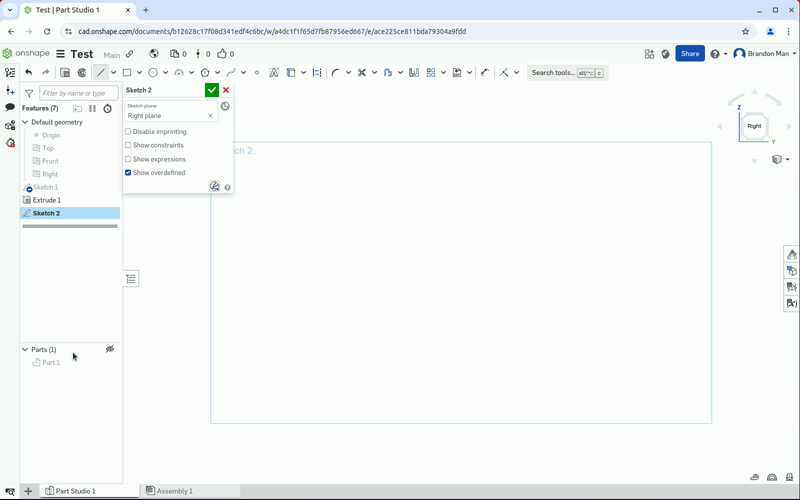
key_down(shift)
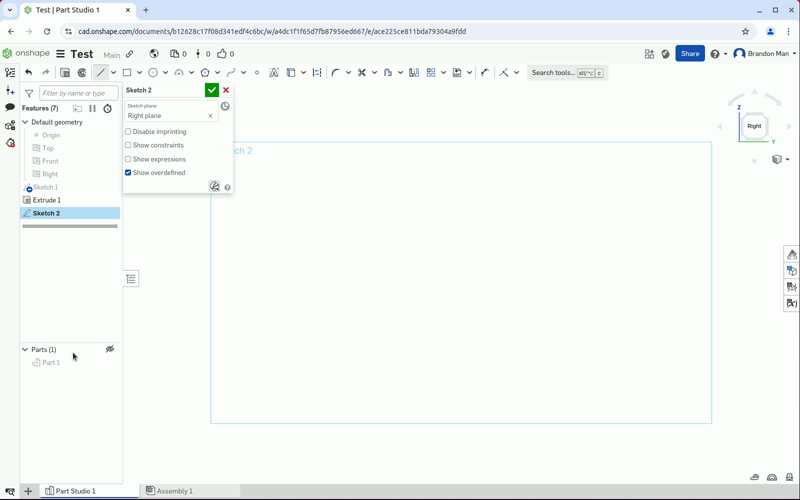
mouse_move(348, 365)
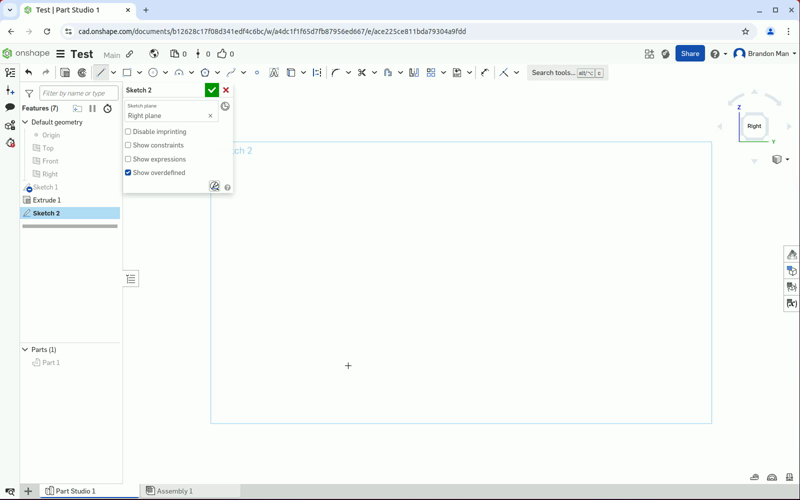
click(348, 365)
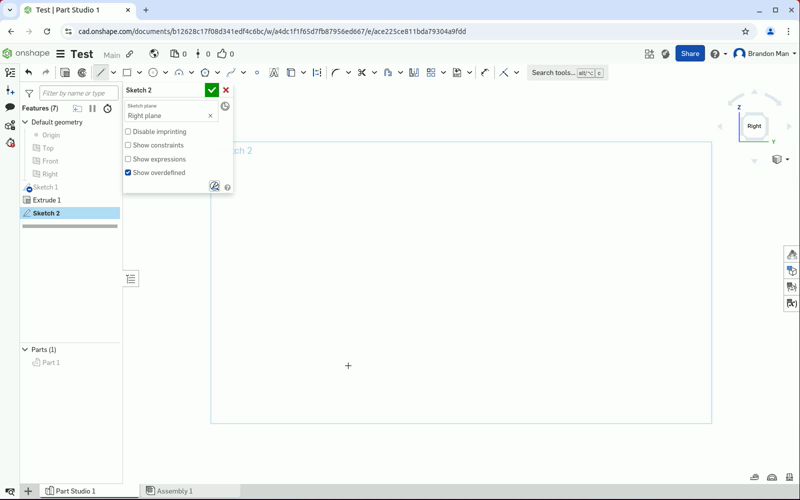
key_up(shift)
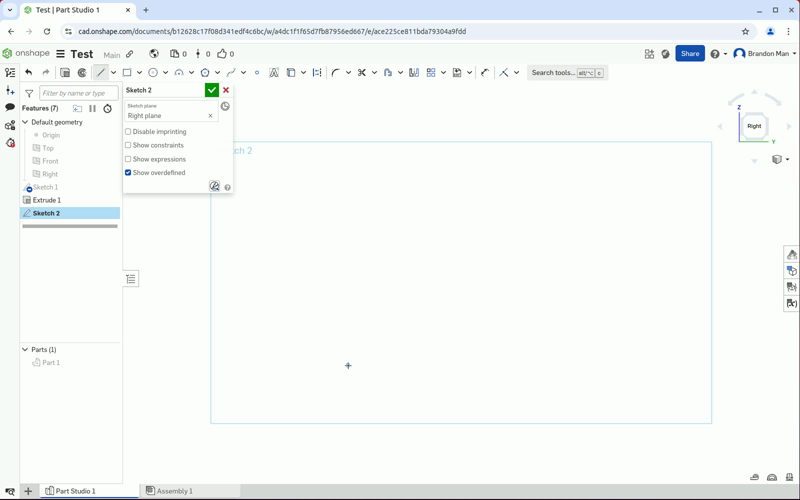
key_down(shift)
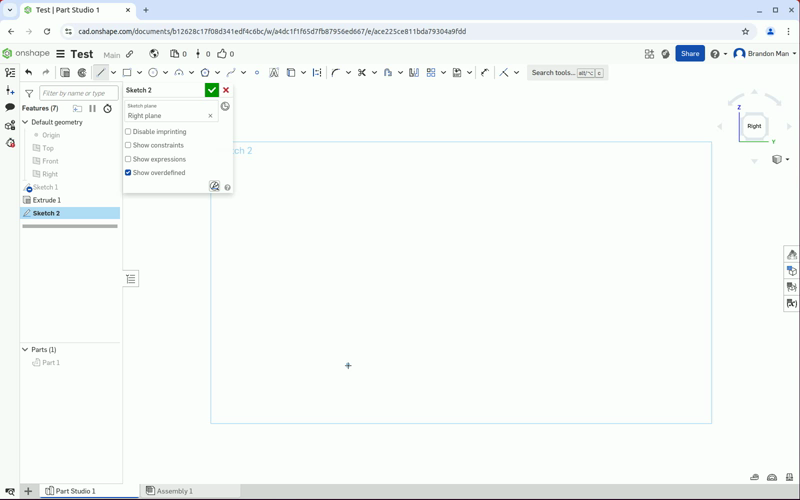
mouse_move(378, 365)
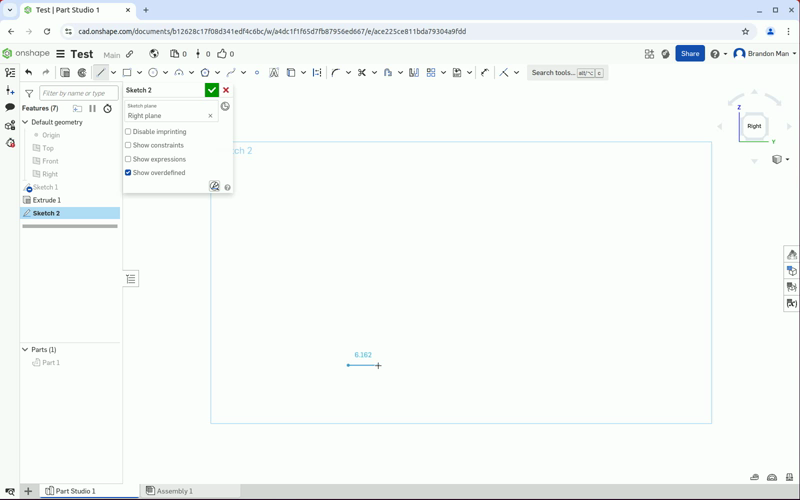
mouse_move(407, 365)
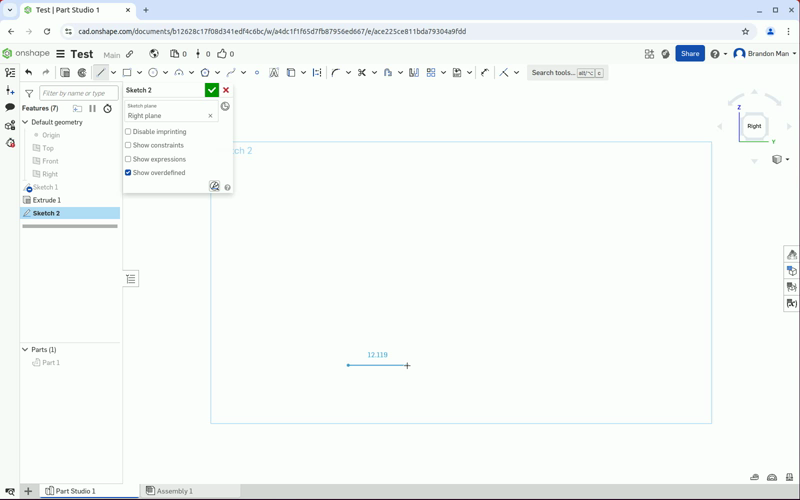
click(407, 365)
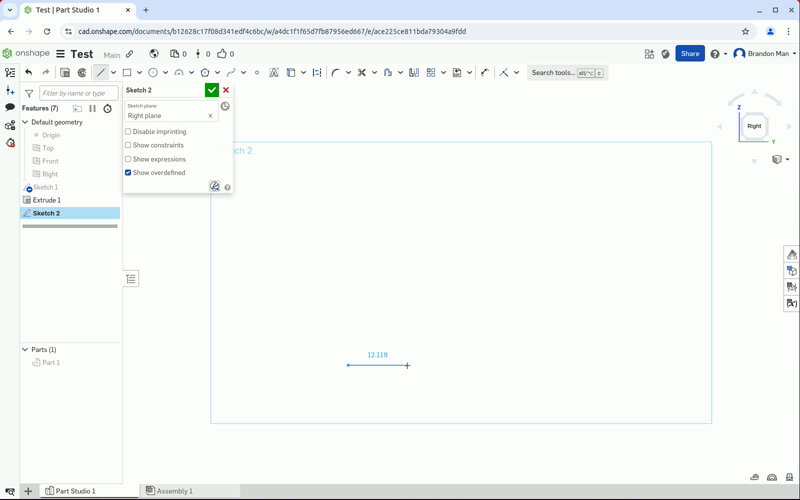
key_up(shift)
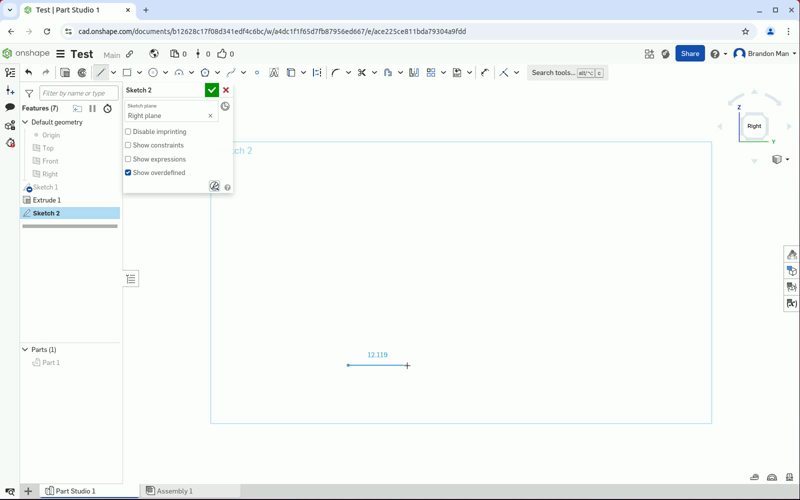
key_down(shift)
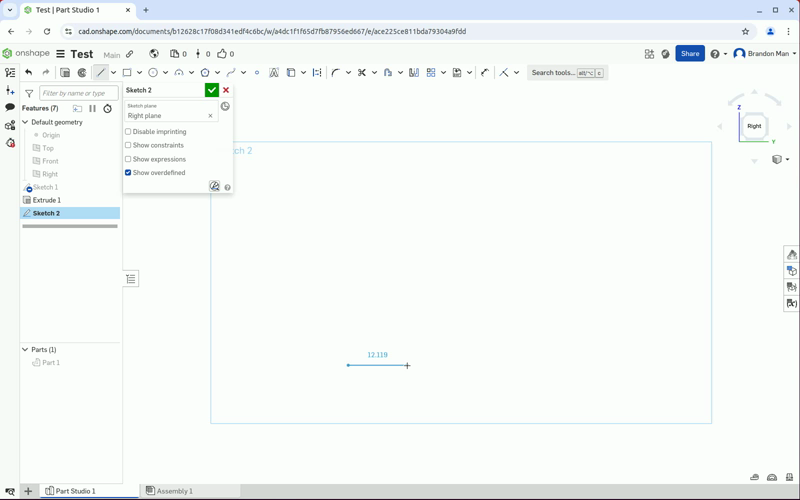
mouse_move(437, 365)
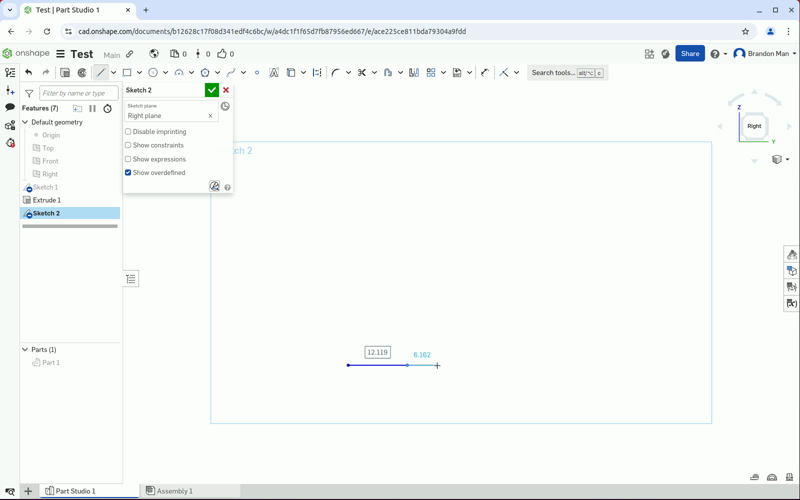
mouse_move(407, 305)
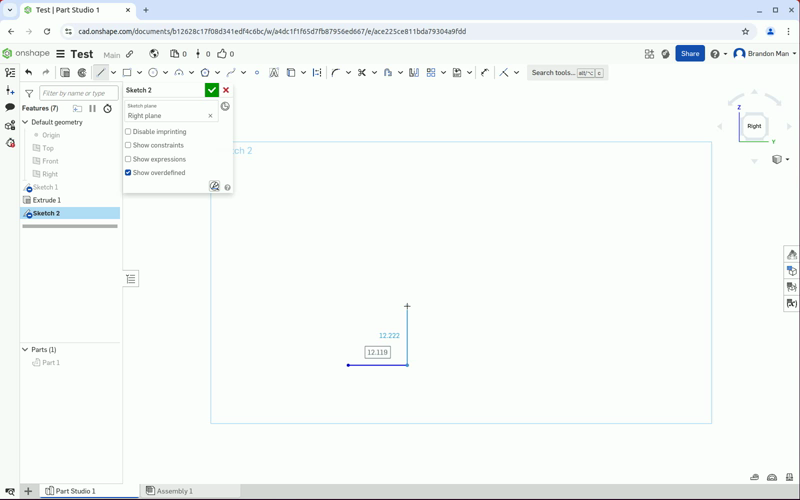
click(407, 305)
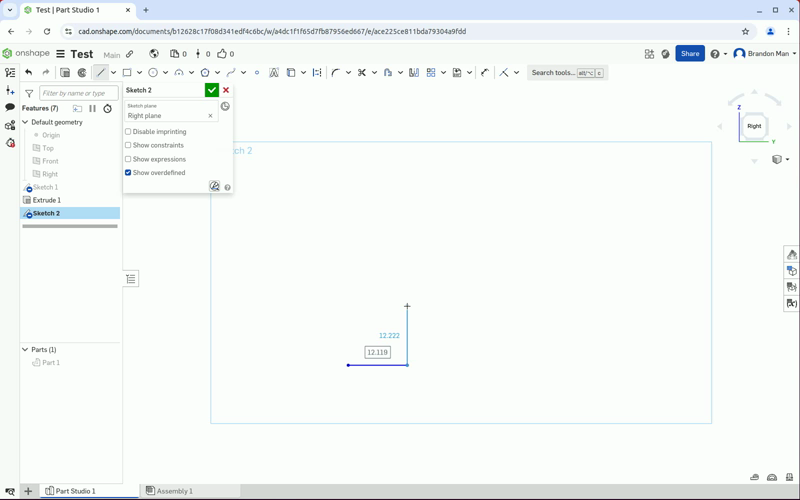
key_up(shift)
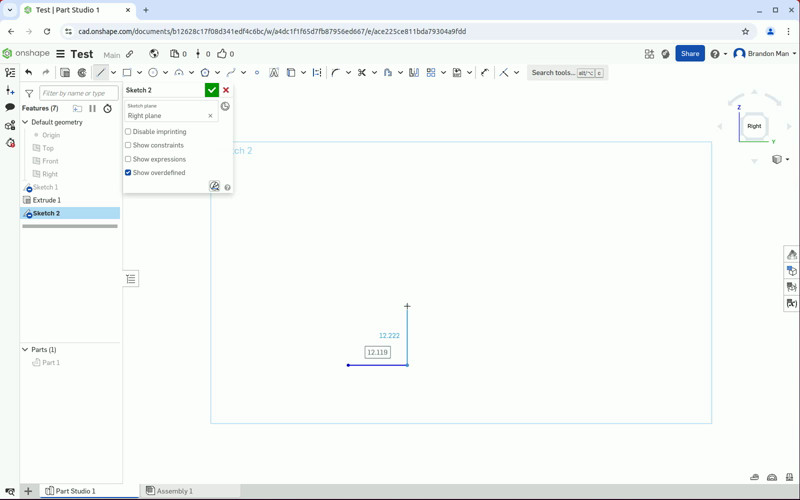
key_down(shift)
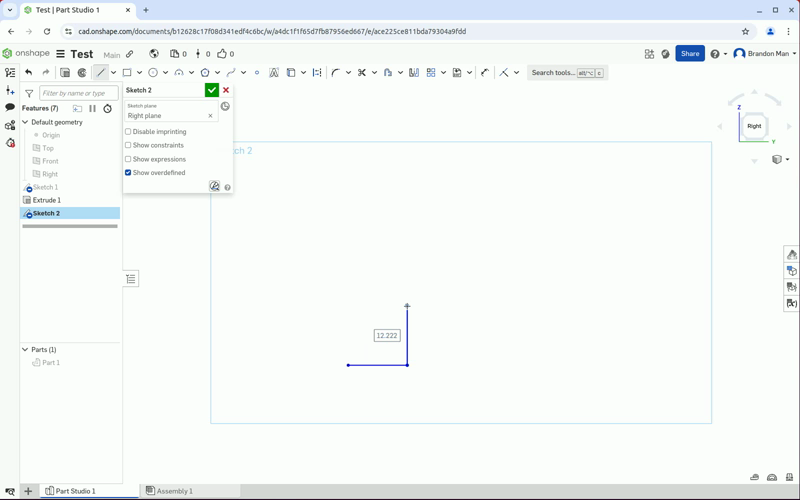
mouse_move(437, 305)
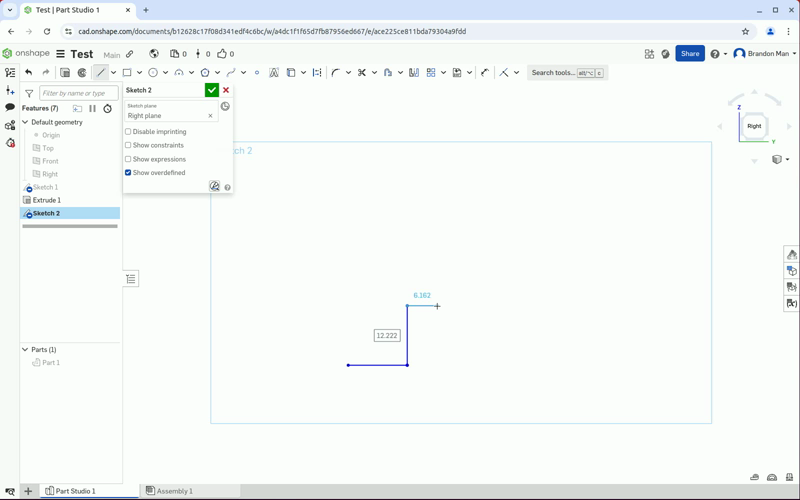
mouse_move(348, 305)
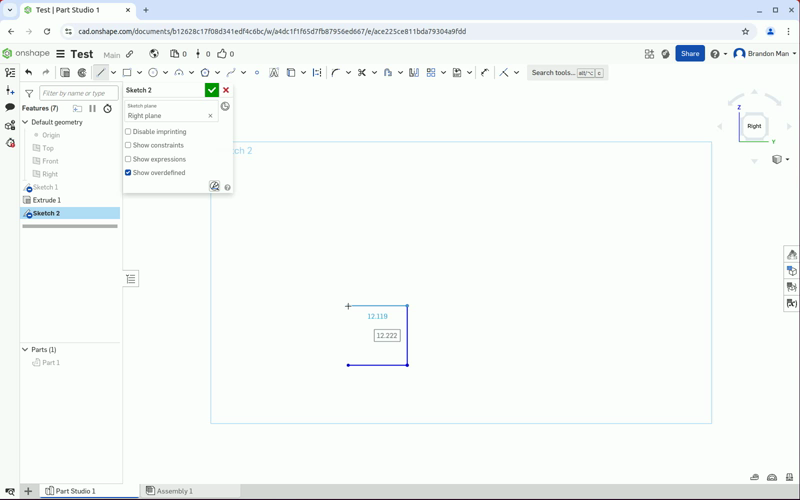
click(348, 305)
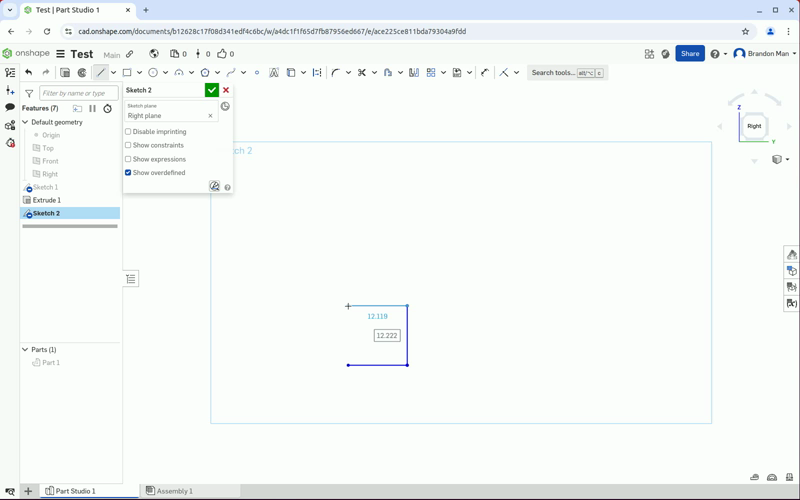
key_up(shift)
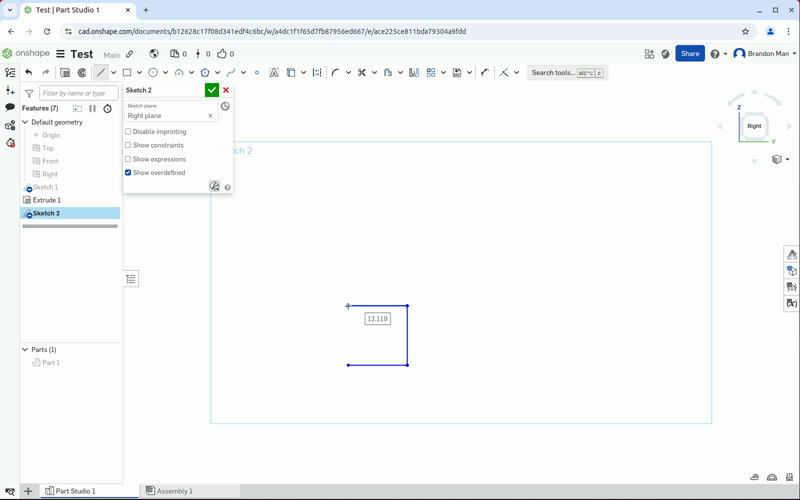
mouse_move(378, 305)
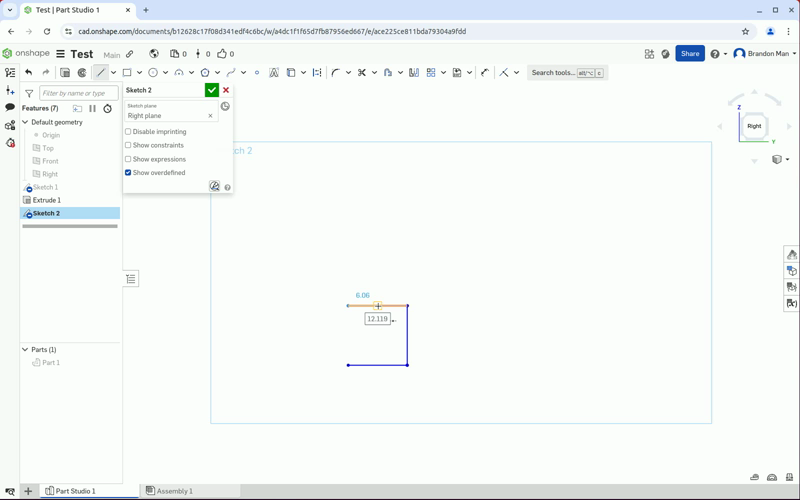
key_down(shift)
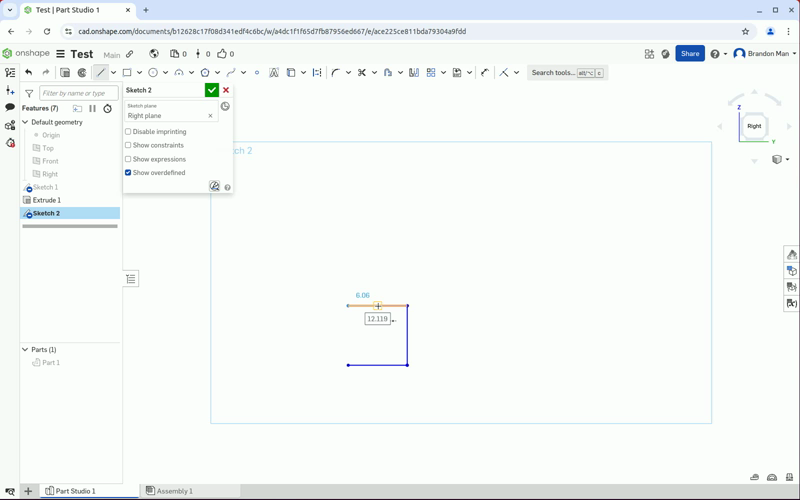
mouse_move(348, 365)
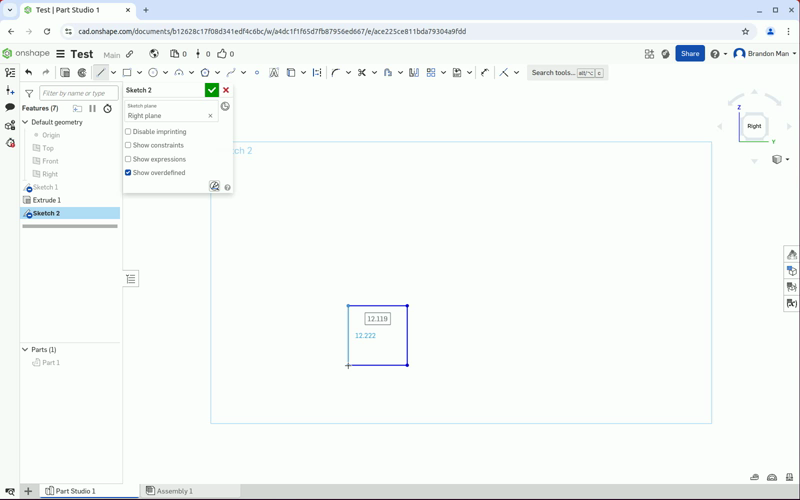
key_up(shift)
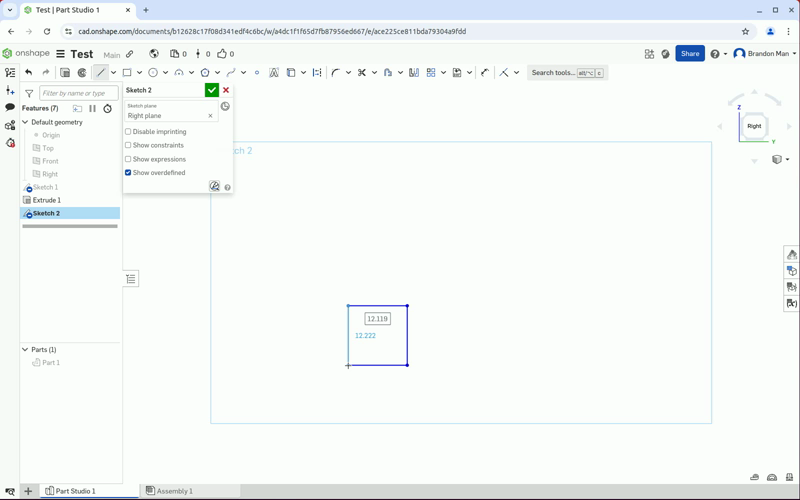
click(348, 365)
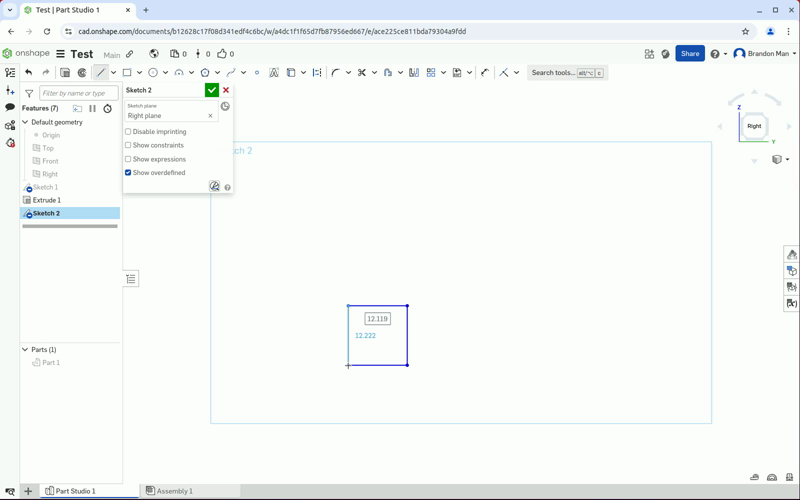
key(esc)
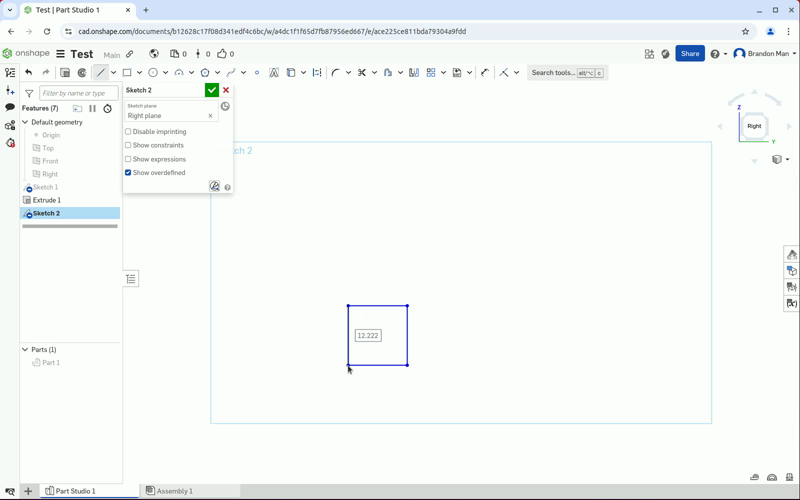
mouse_move(378, 354)
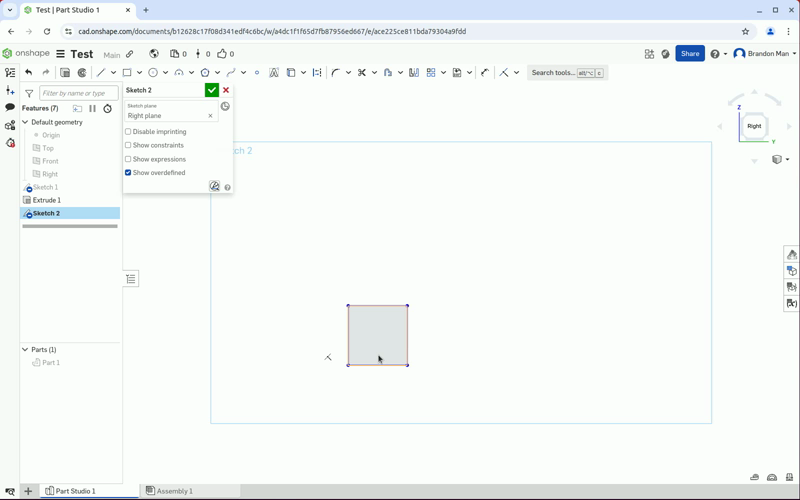
click(378, 354)
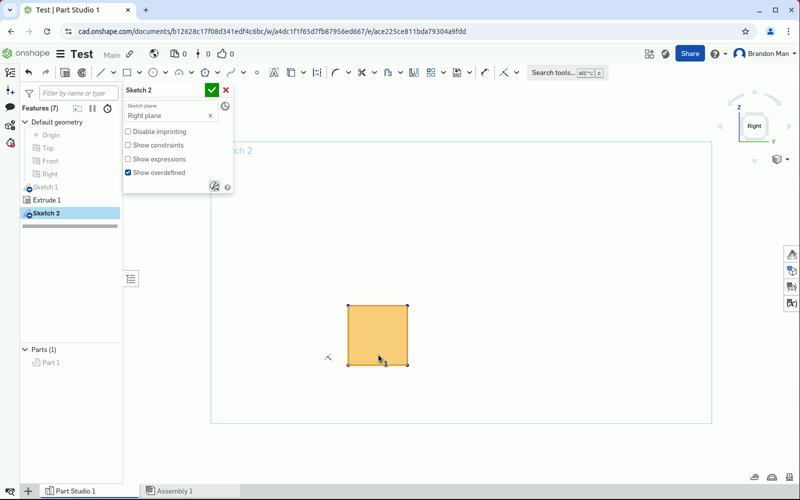
mouse_move(73, 352)
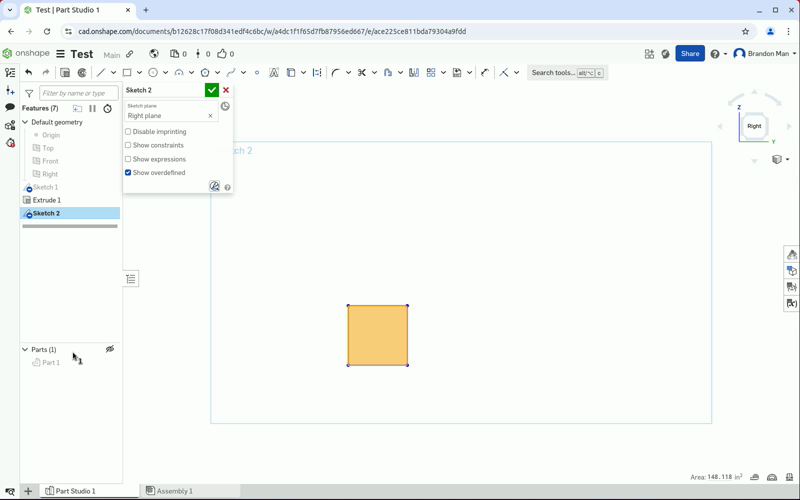
key(shift+y)
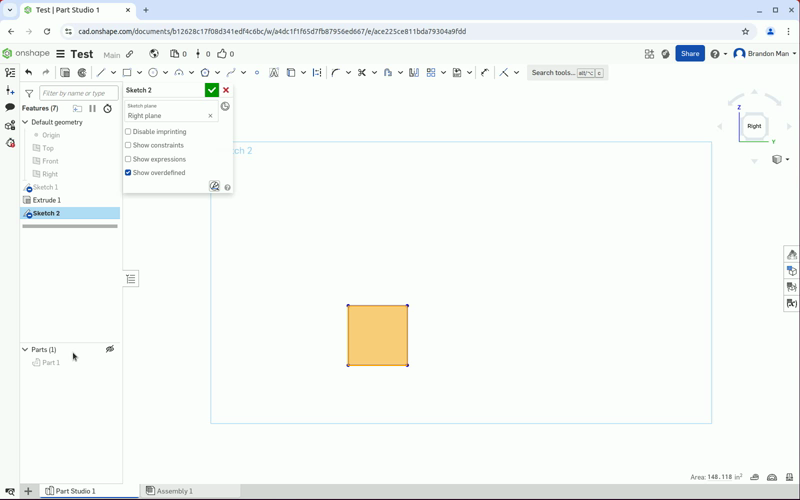
key(shift+e)
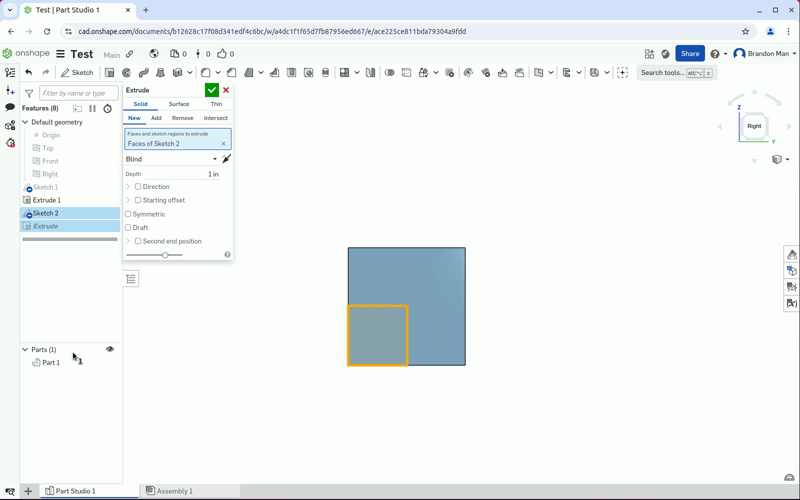
mouse_move(143, 106)
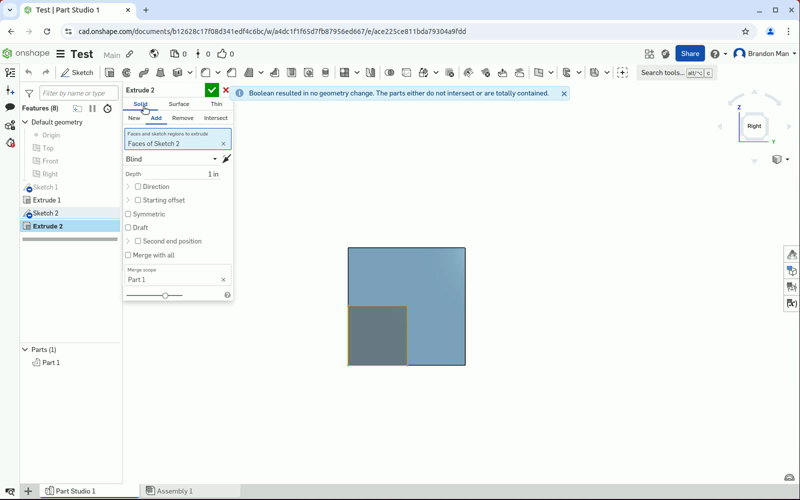
click(143, 106)
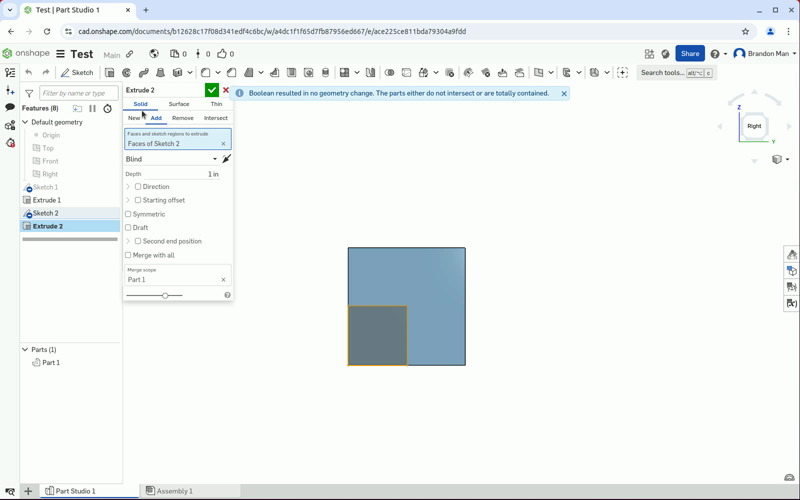
mouse_move(137, 120)
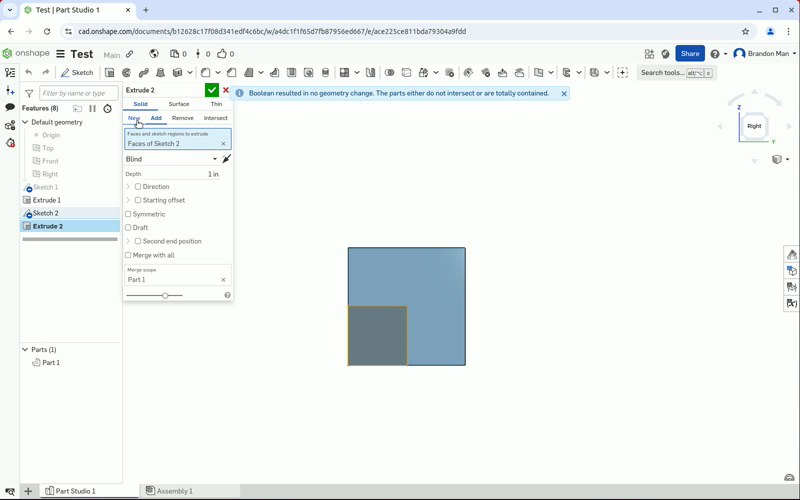
click(137, 120)
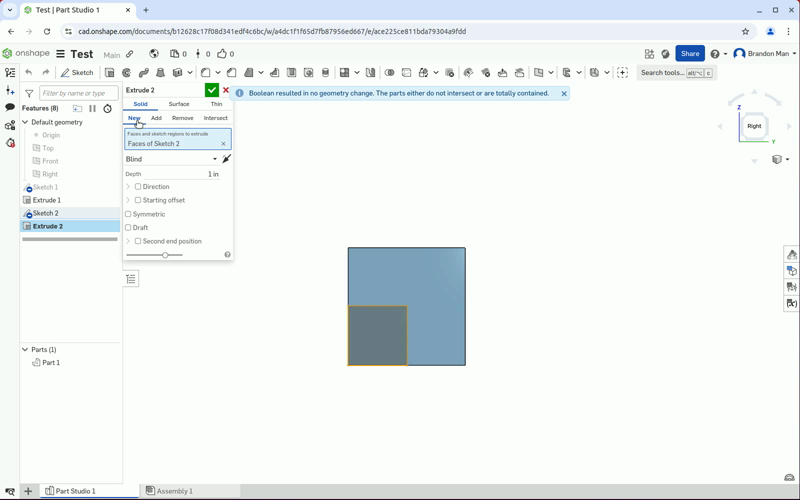
key(tab, 4)
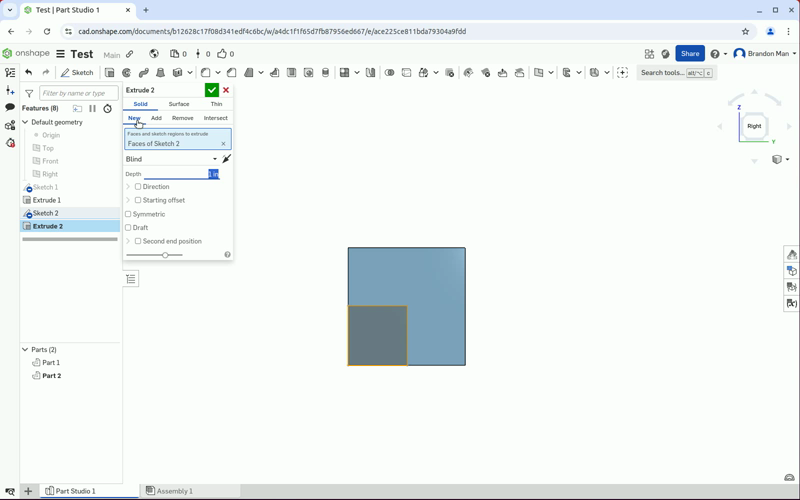
text(12.036)
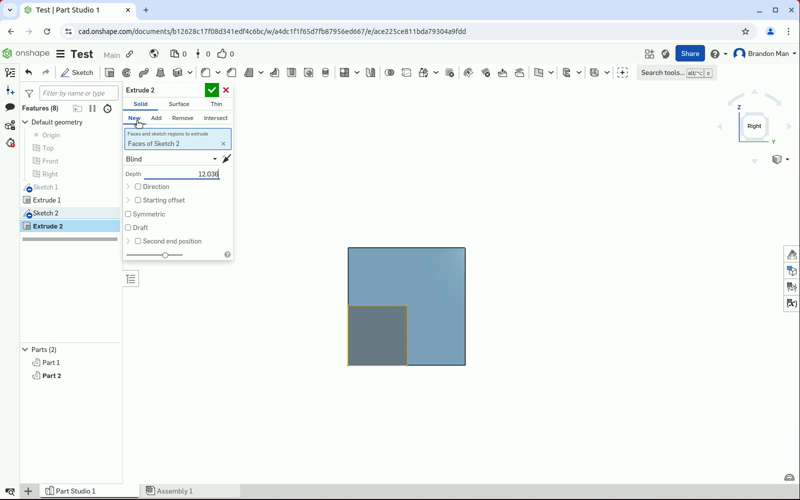
key(enter)
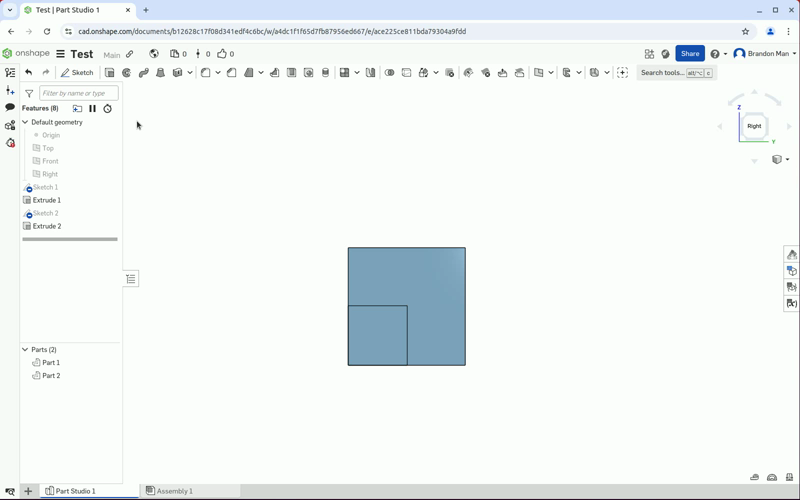
key(shift+h)
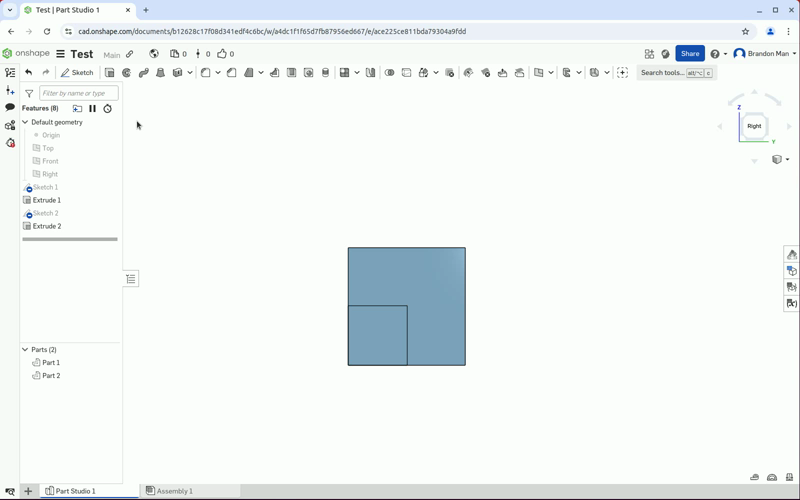
key(shift+h)
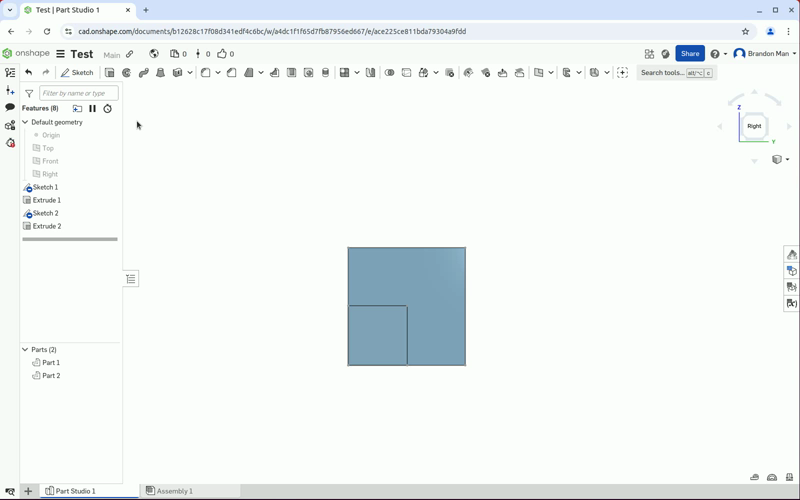
key(shift+7)
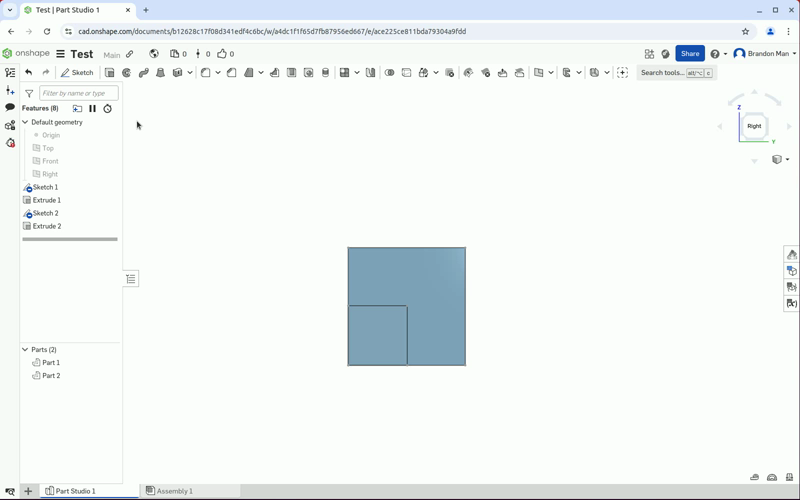
key(right, 2)
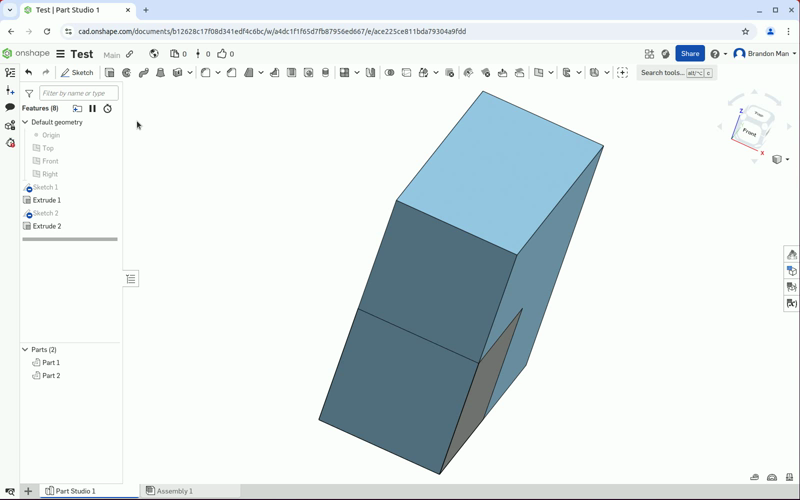
key(down, 2)
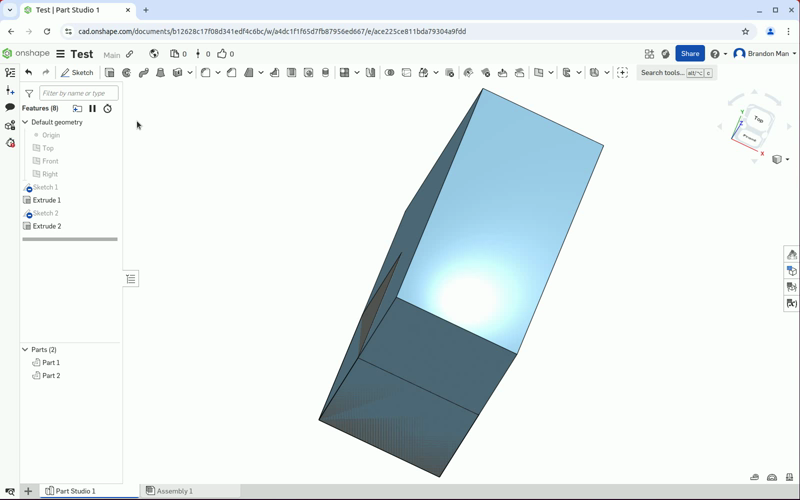
key(up, 2)
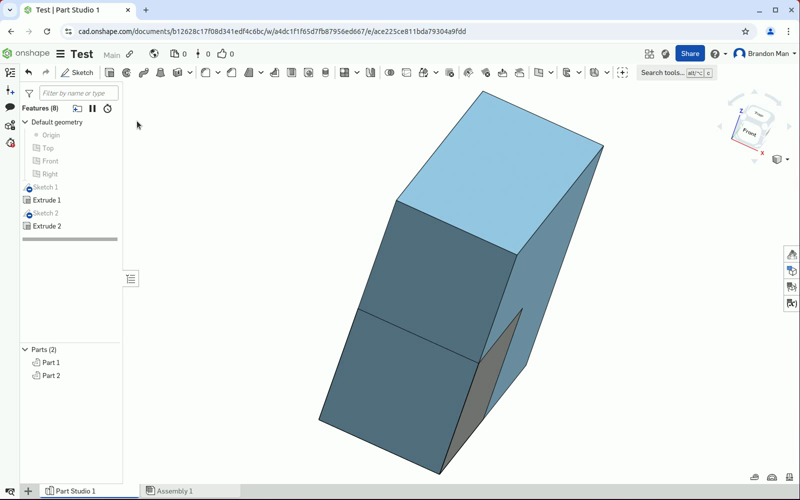
key(left, 2)
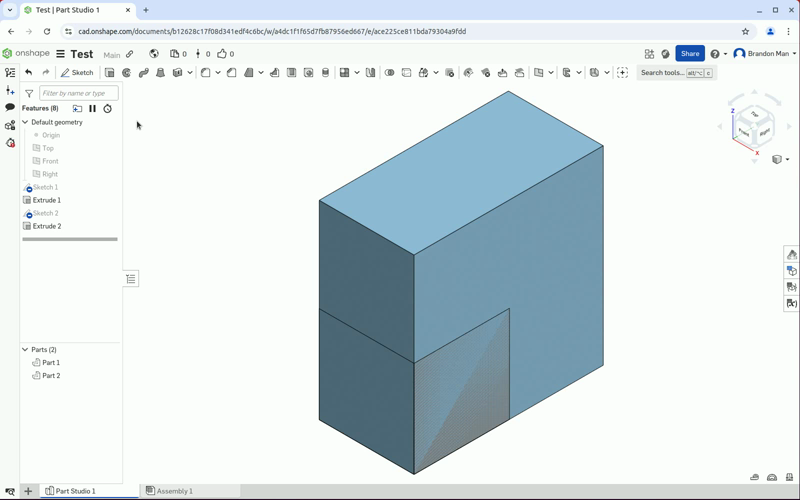
mouse_move(73, 189)
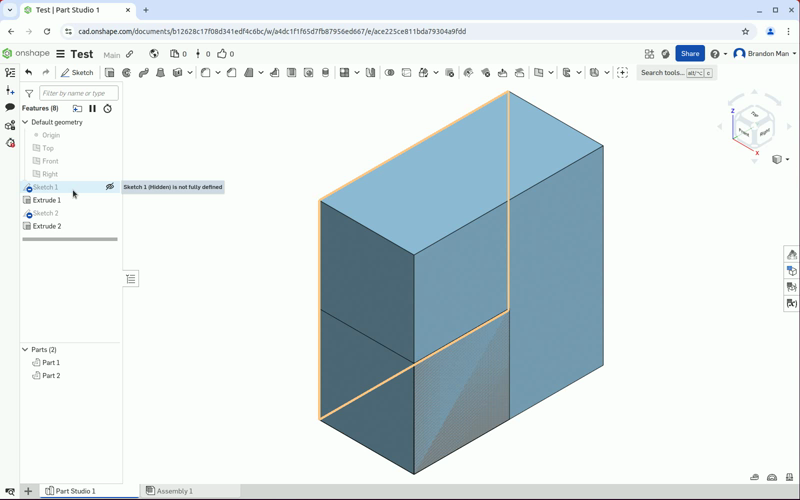
click(73, 189)